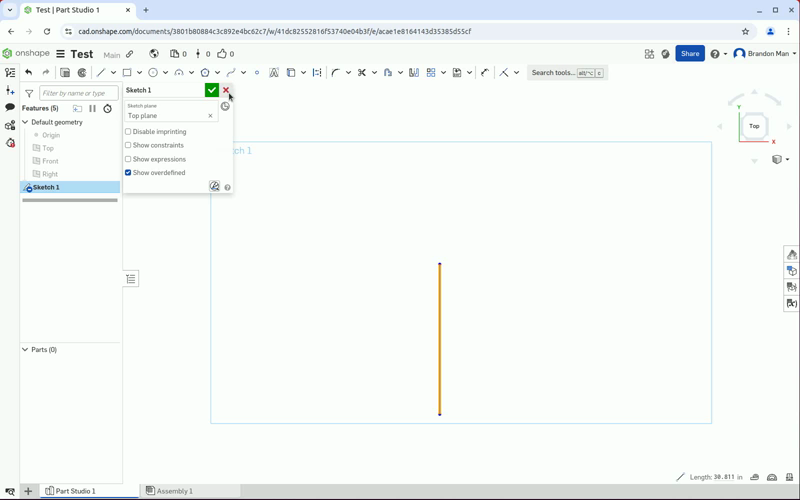
key(shift+h)
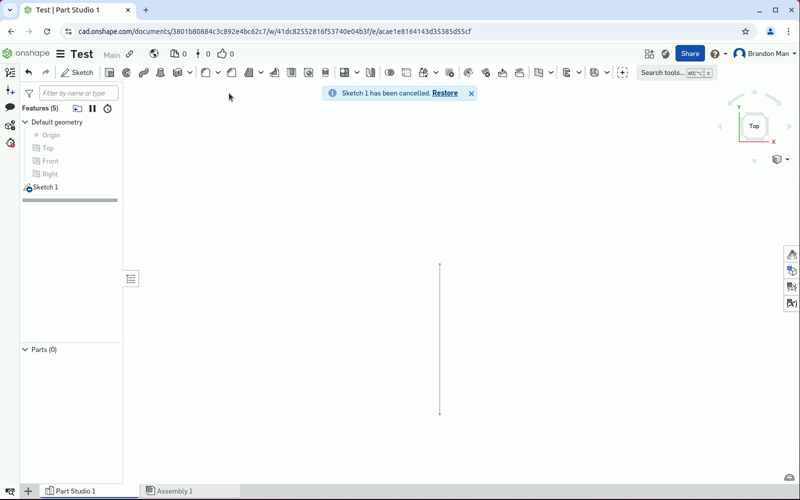
mouse_move(73, 352)
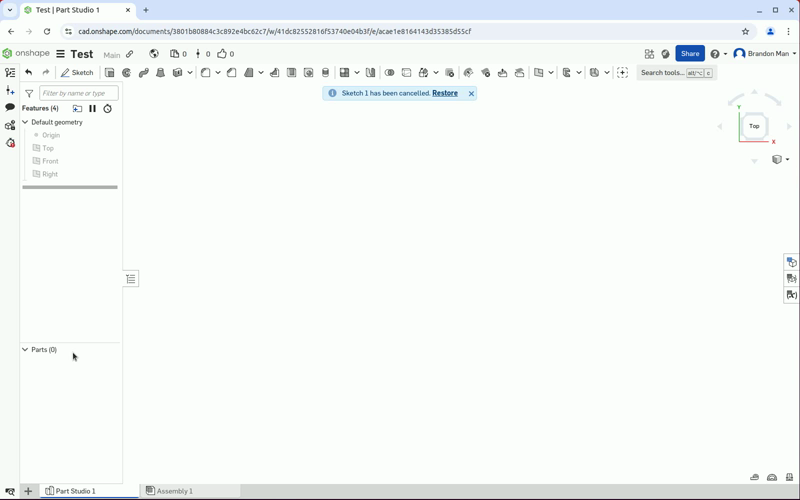
key(y)
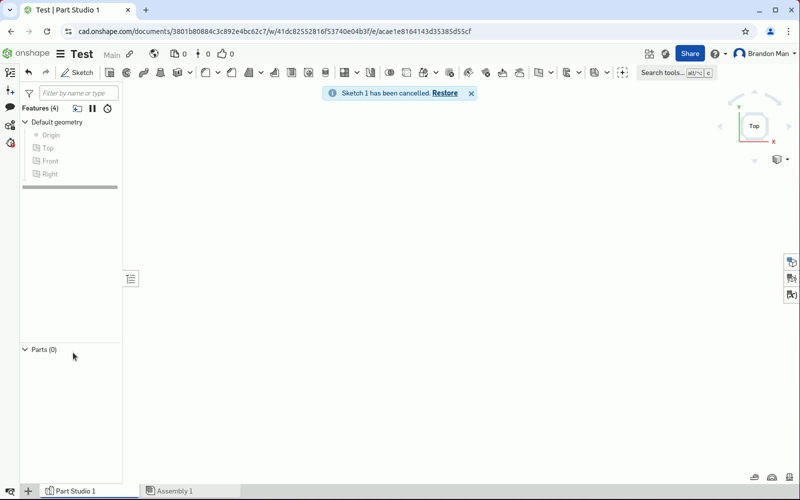
key(shift+p)
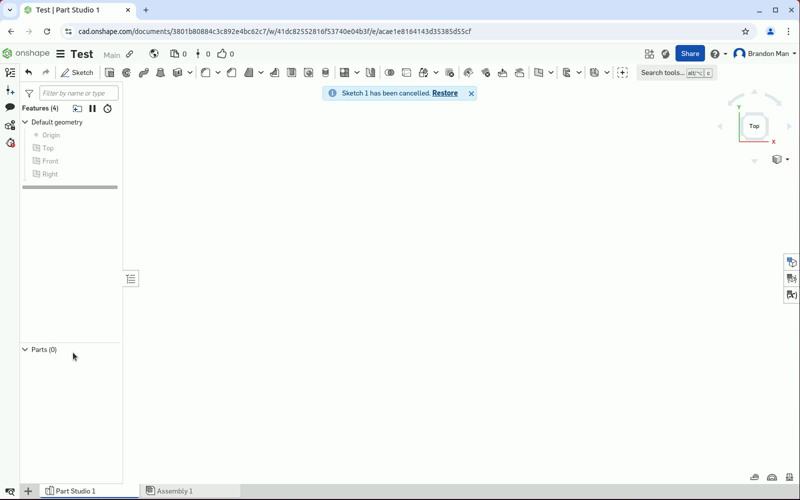
key(space)
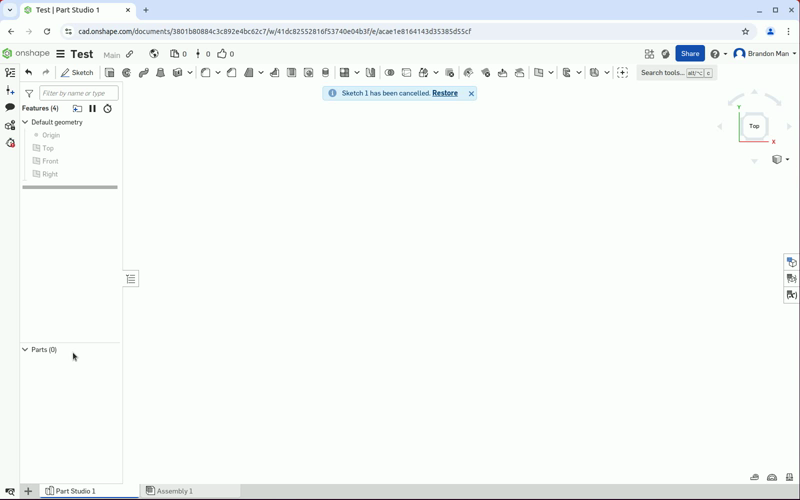
key_down(shift)
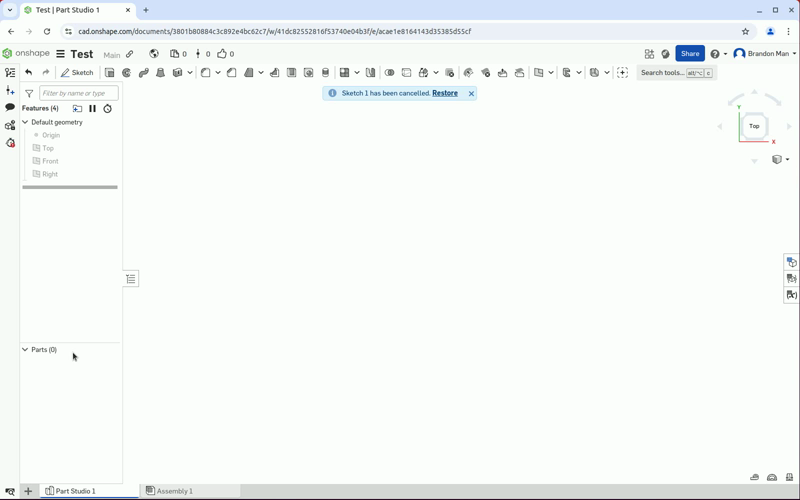
key(up)
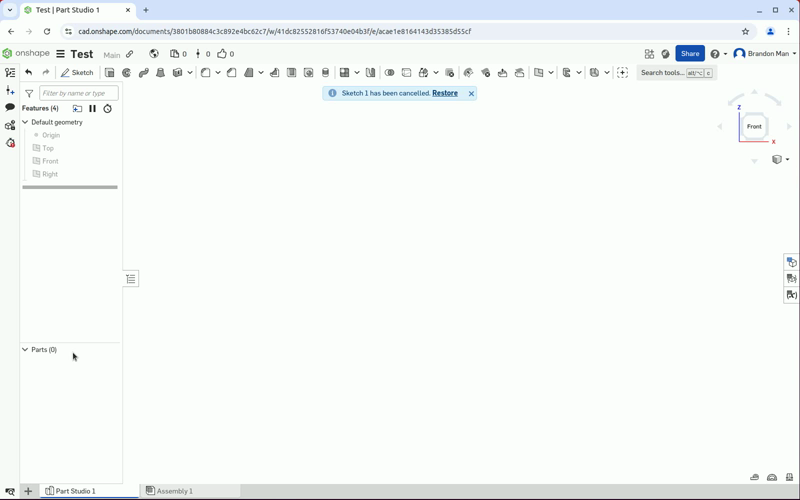
key_up(shift)
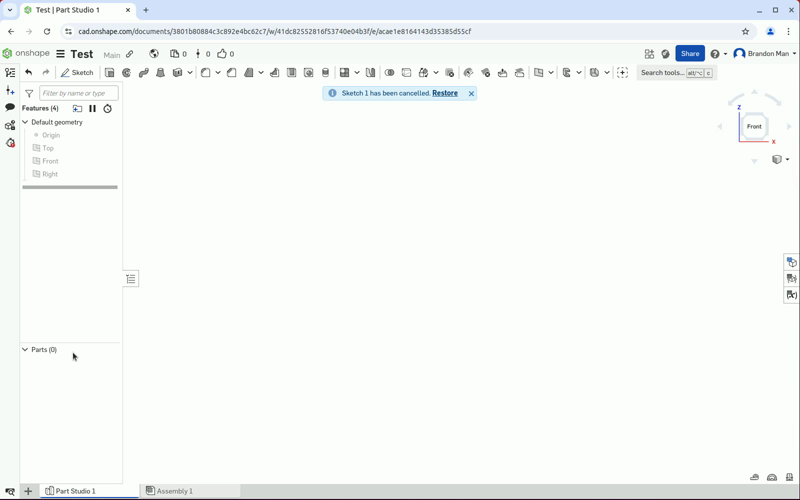
mouse_move(73, 352)
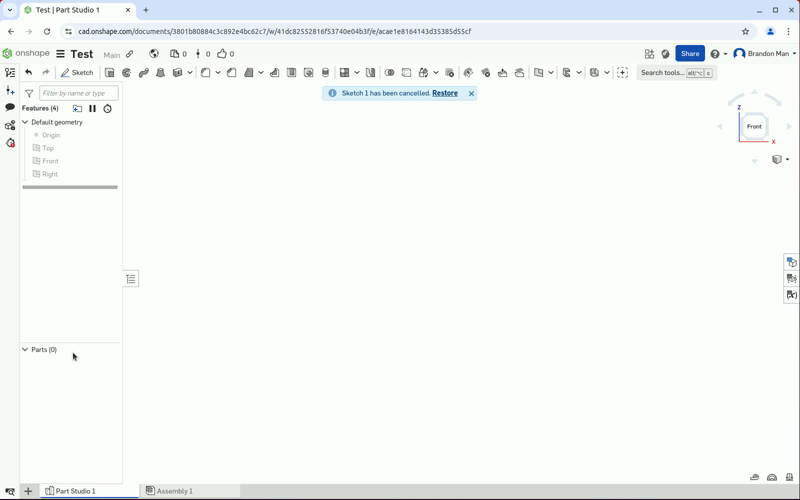
key(shift+y)
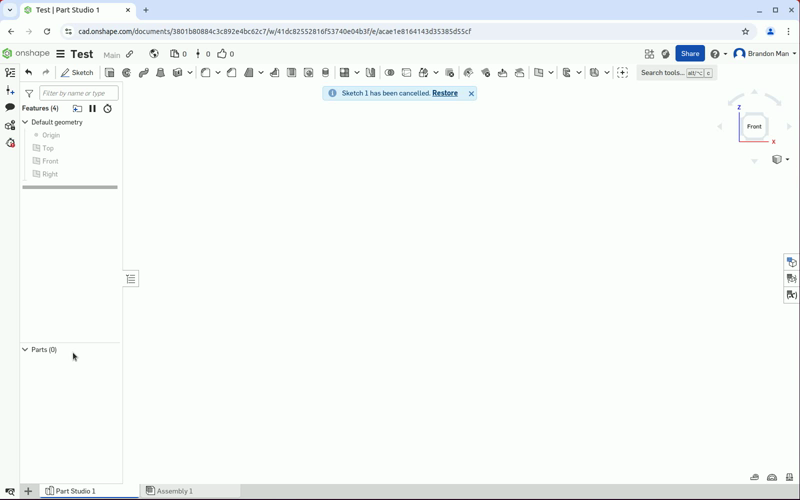
key(shift+s)
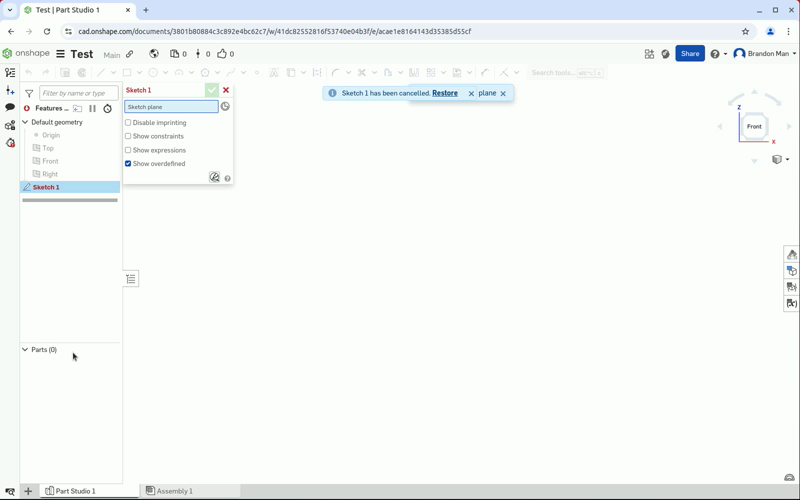
mouse_move(73, 163)
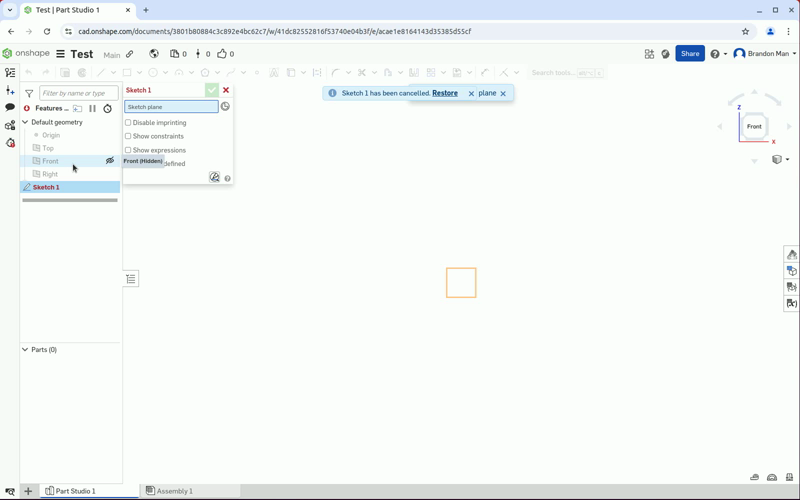
click(73, 163)
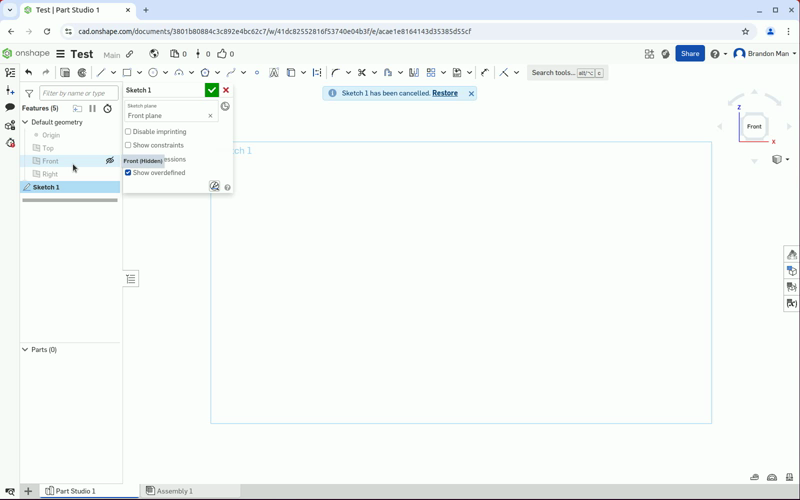
mouse_move(73, 352)
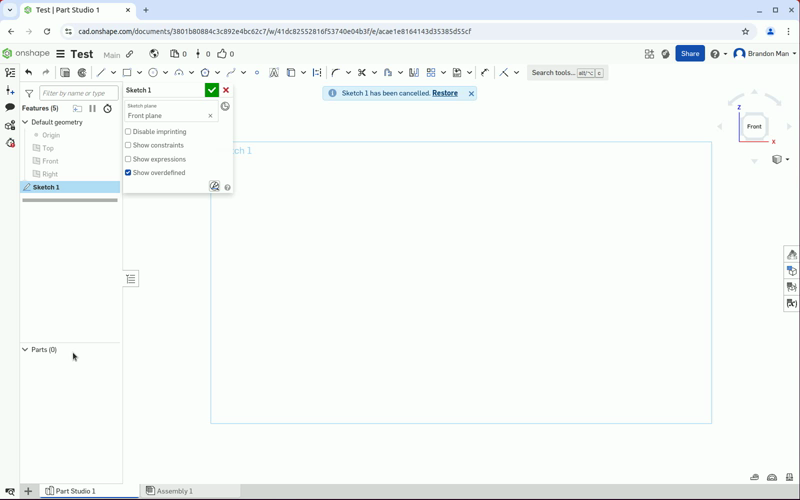
key(y)
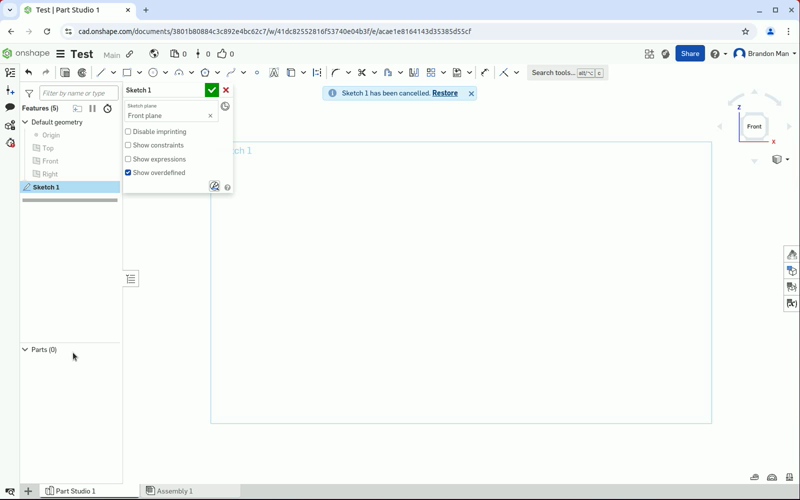
key(l)
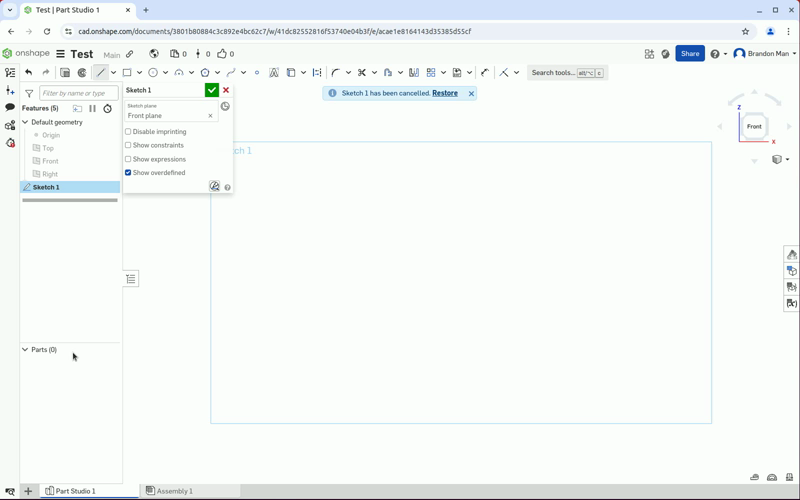
key_down(shift)
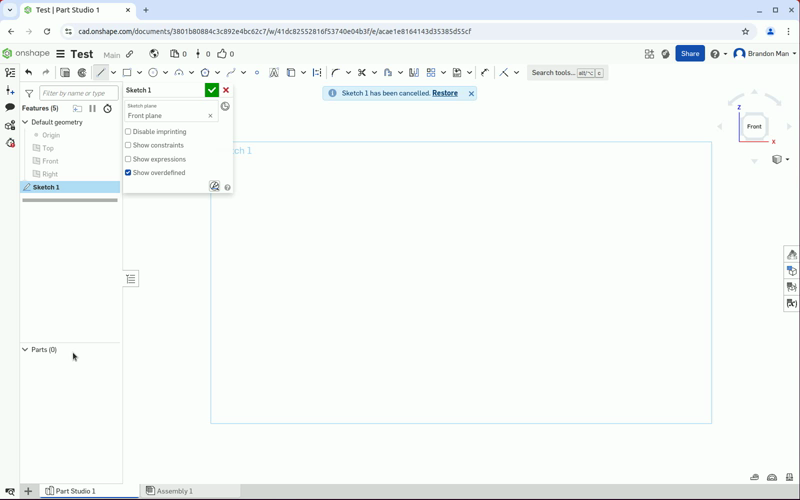
mouse_move(460, 282)
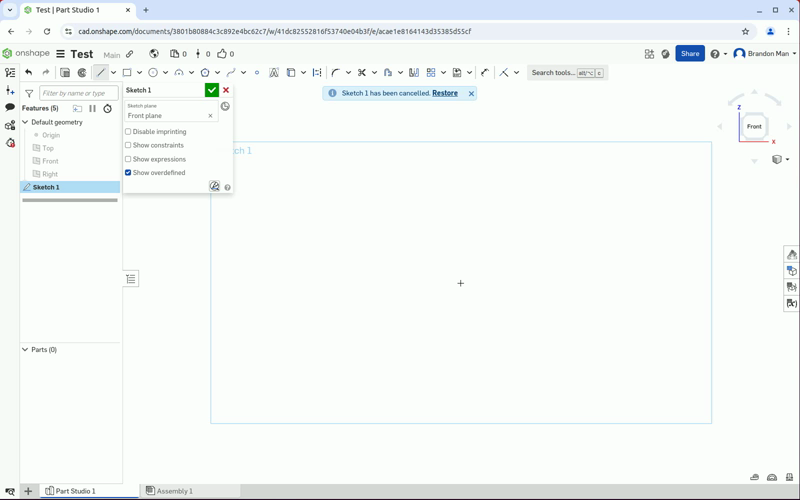
click(460, 282)
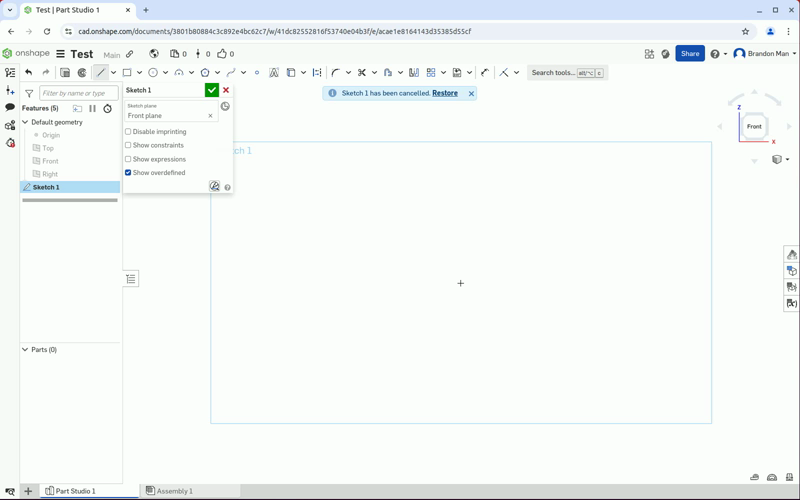
key_up(shift)
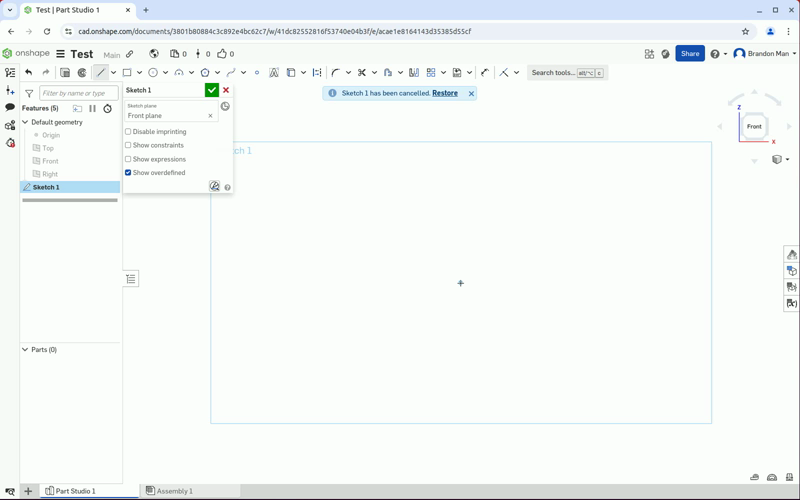
key_down(shift)
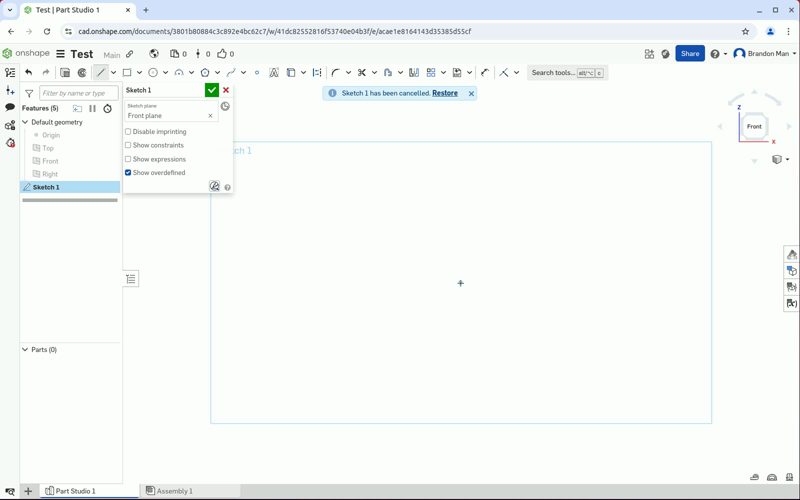
mouse_move(573, 282)
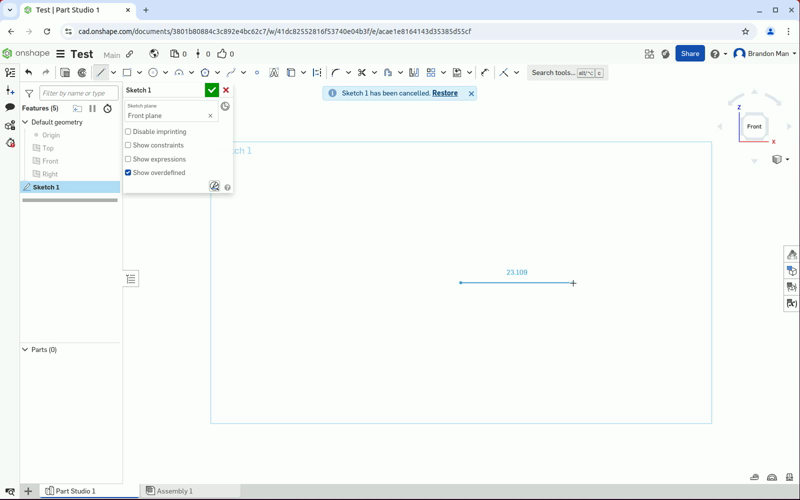
click(573, 282)
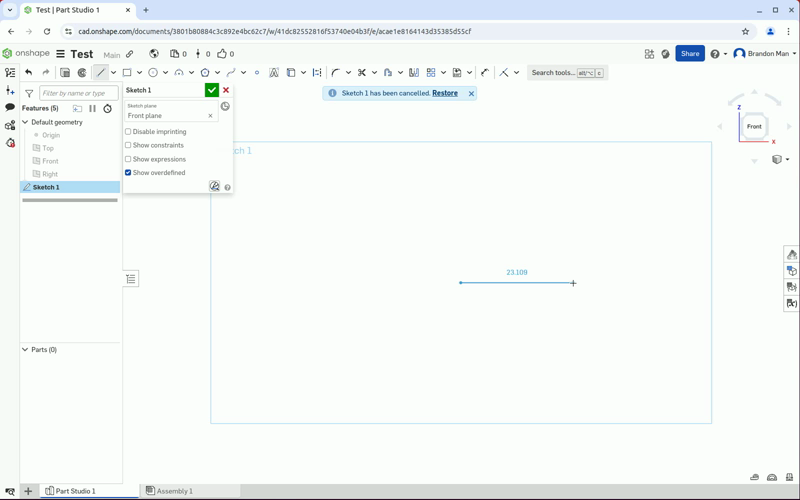
key_up(shift)
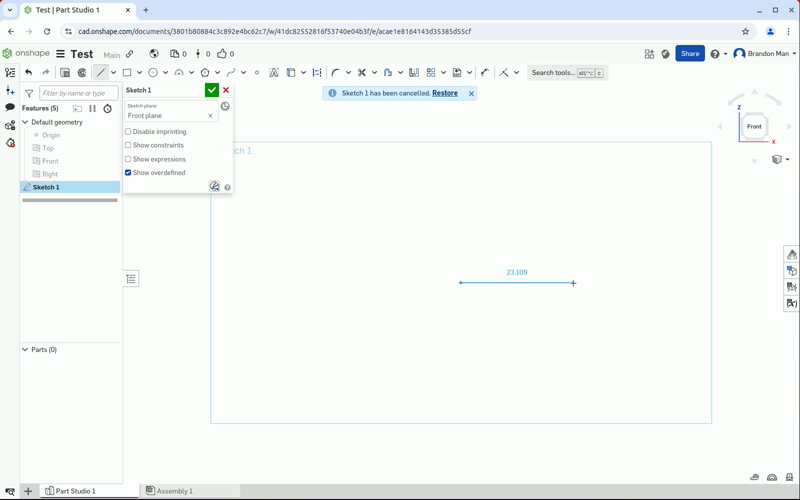
key_down(shift)
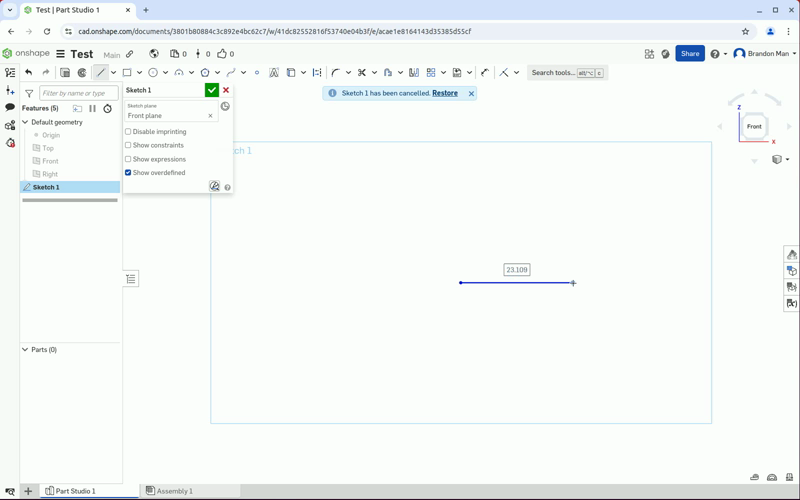
mouse_move(589, 282)
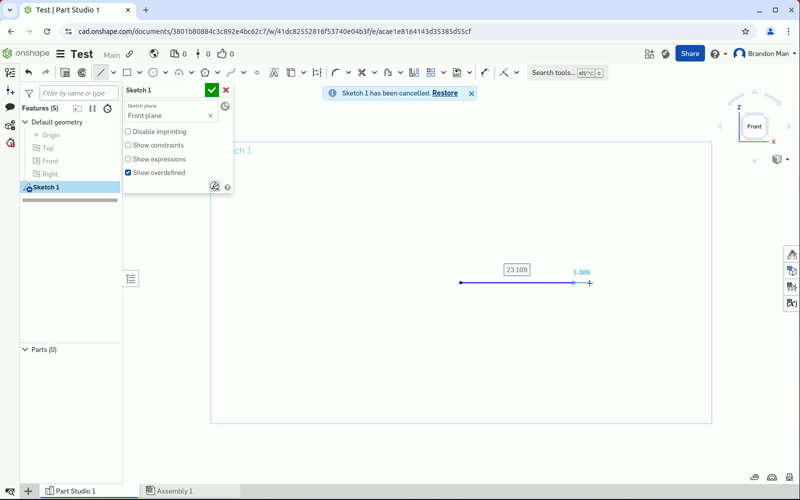
mouse_move(573, 252)
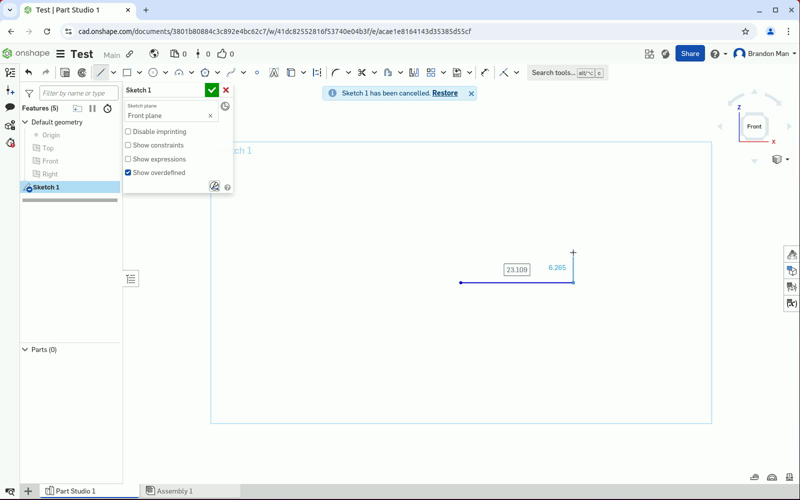
click(573, 252)
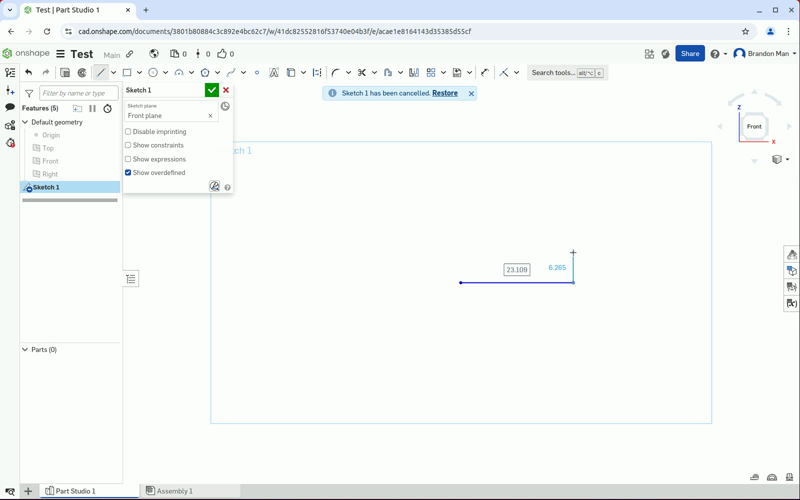
key_up(shift)
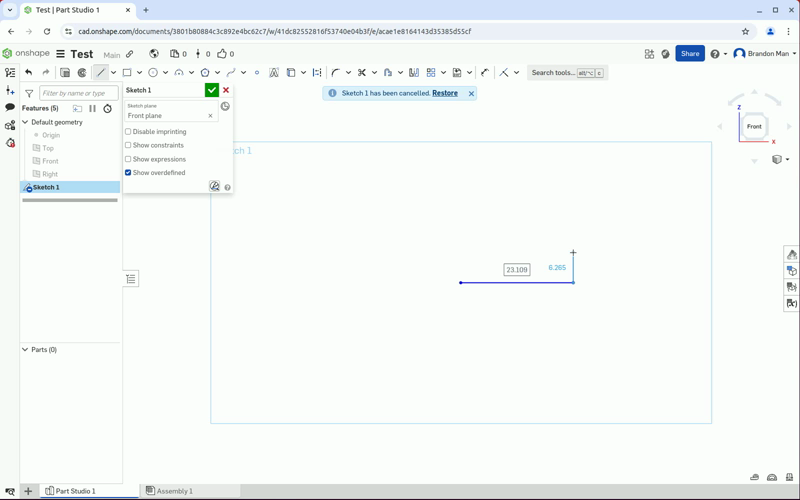
key_down(shift)
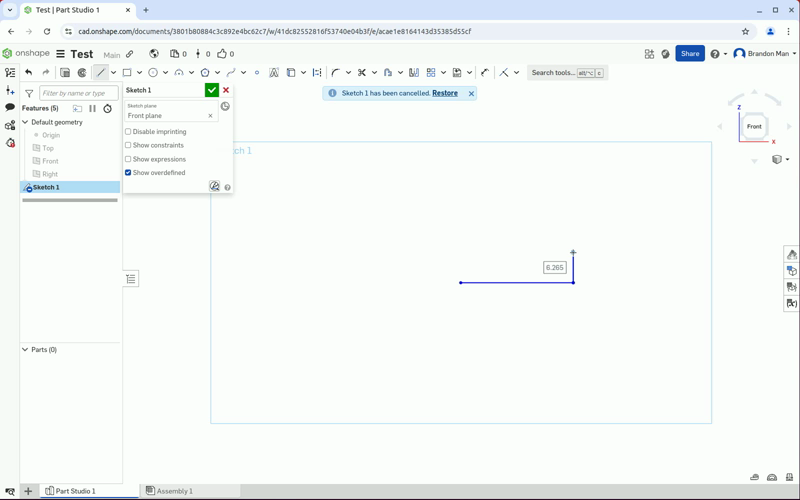
mouse_move(460, 252)
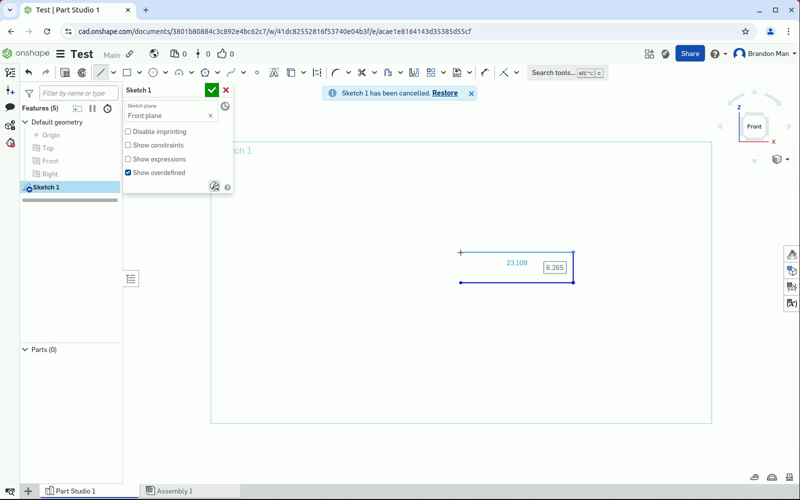
click(460, 252)
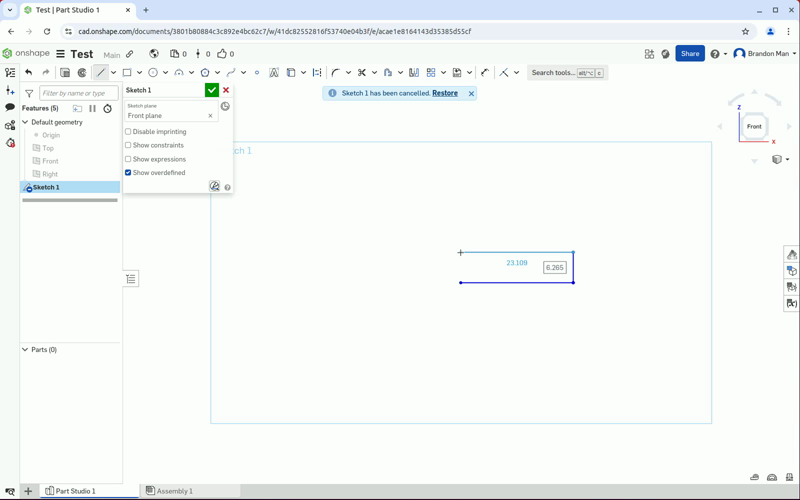
key_up(shift)
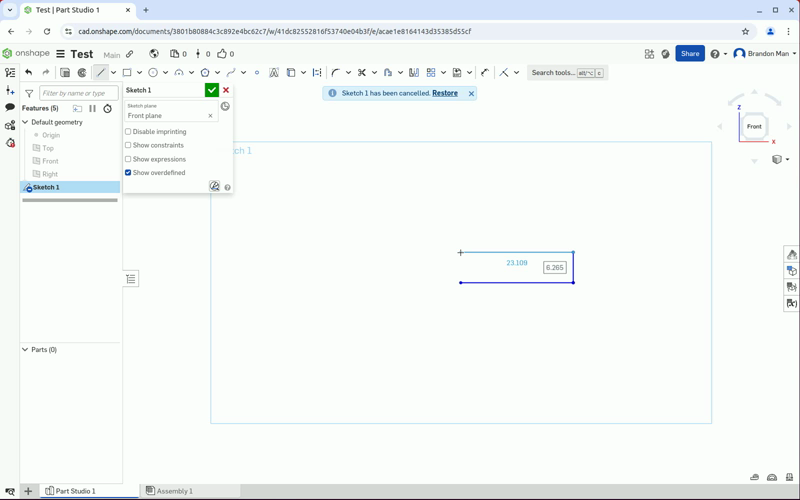
mouse_move(490, 252)
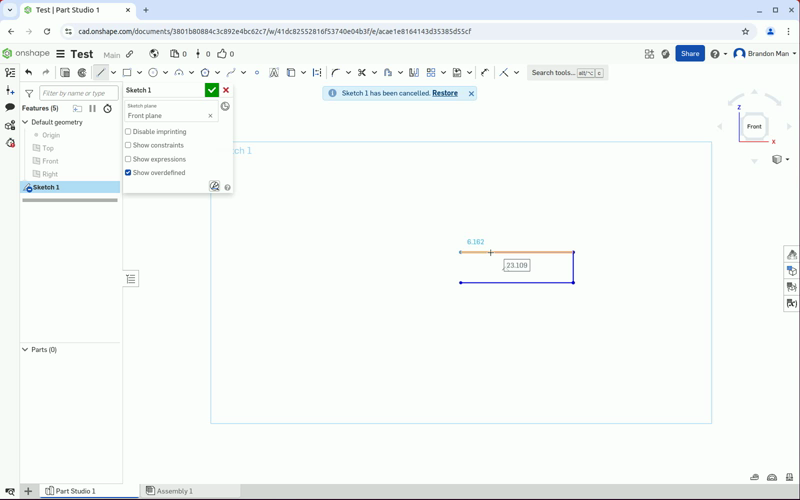
key_down(shift)
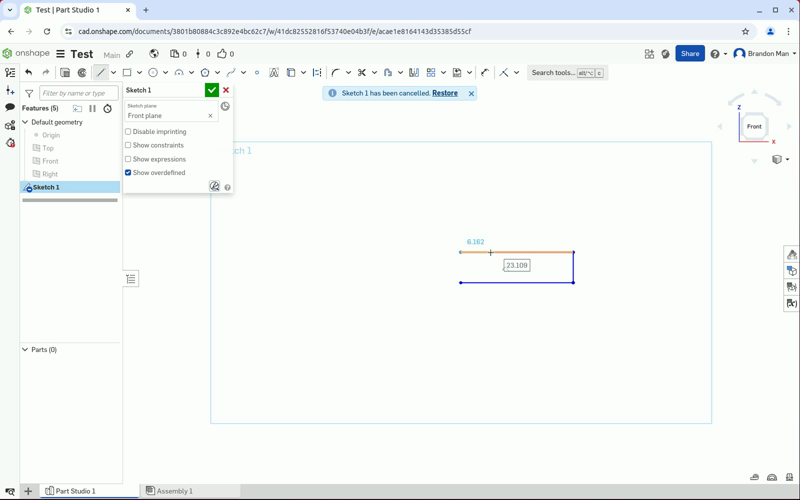
mouse_move(460, 282)
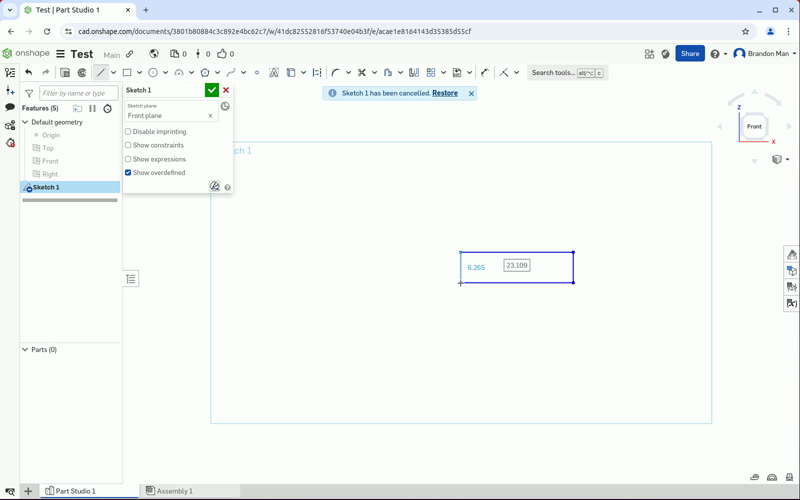
key_up(shift)
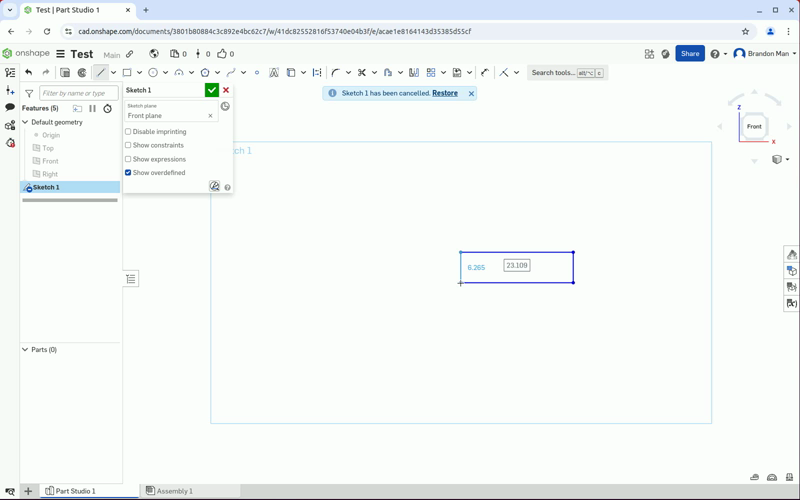
click(460, 282)
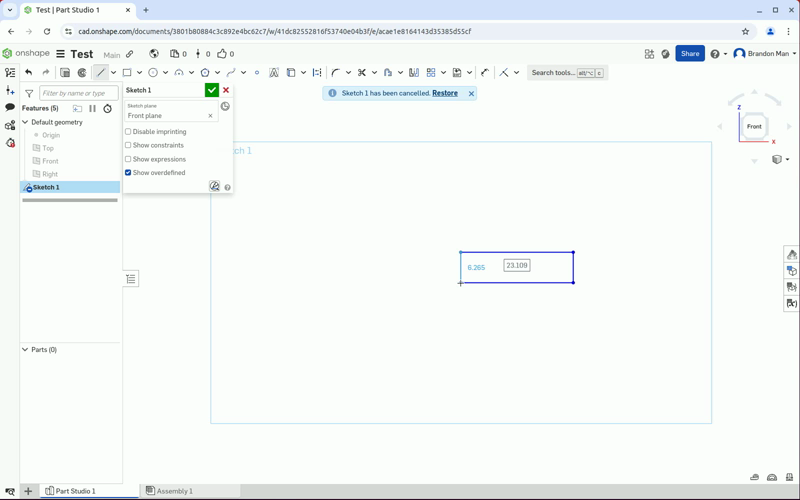
key(esc)
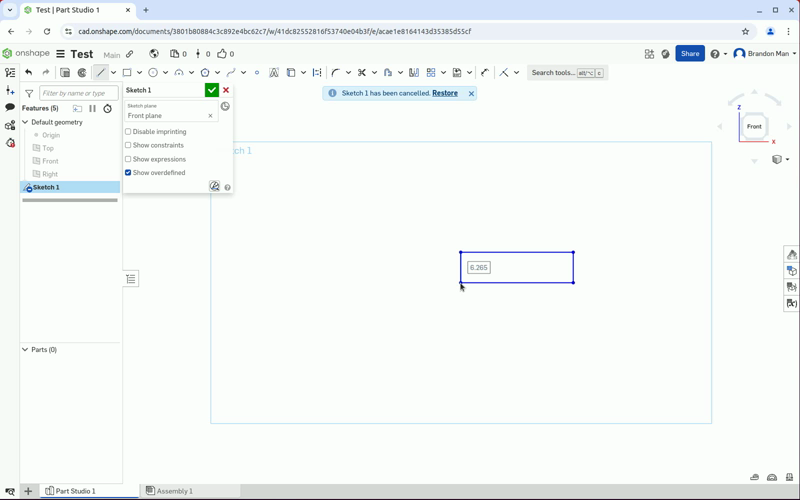
mouse_move(531, 279)
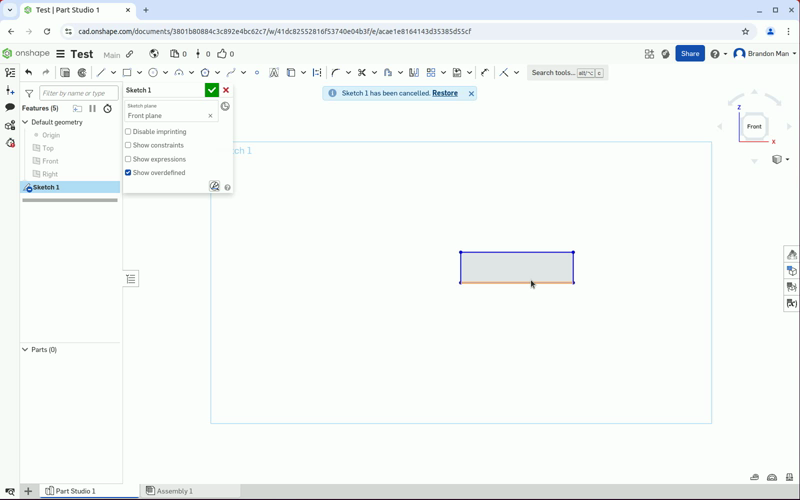
click(531, 279)
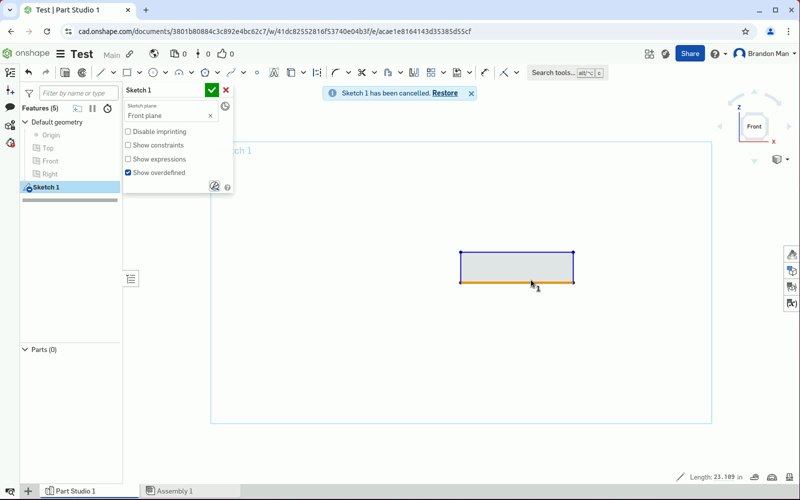
mouse_move(73, 352)
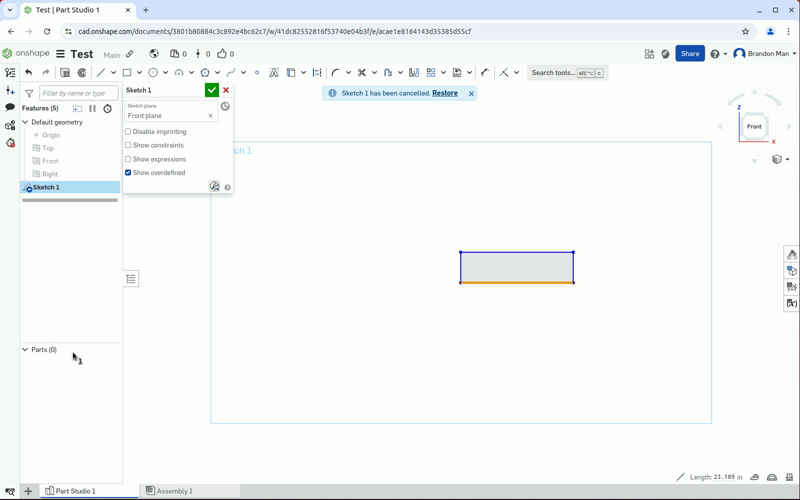
key(shift+y)
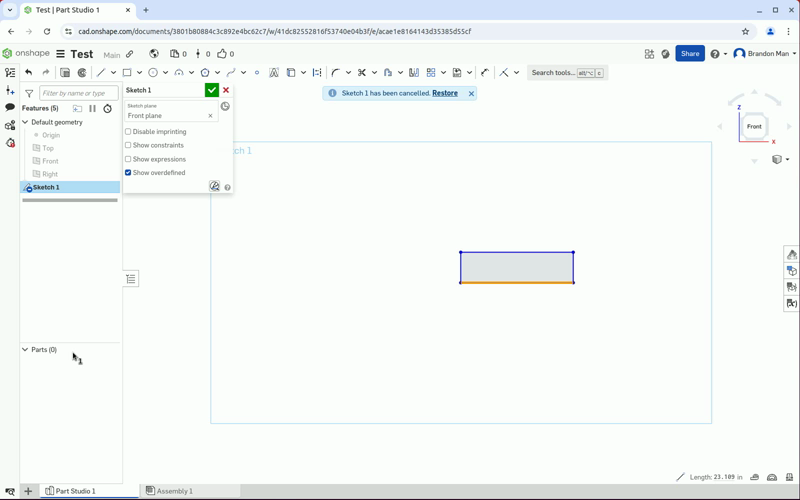
key(shift+e)
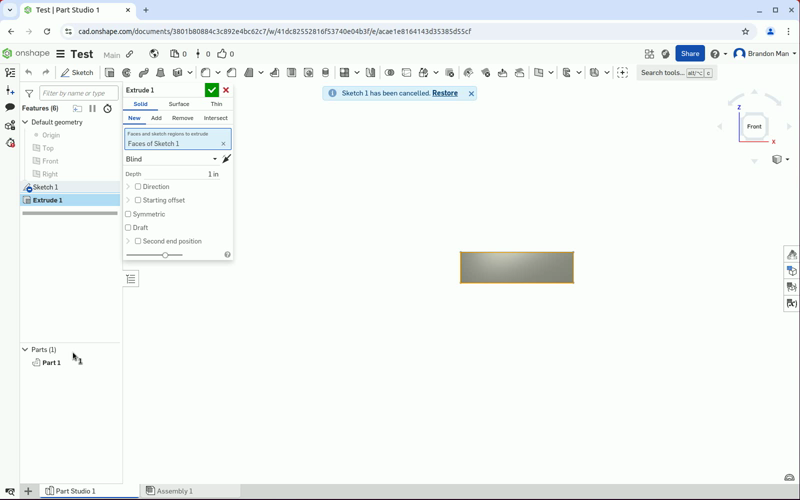
mouse_move(143, 106)
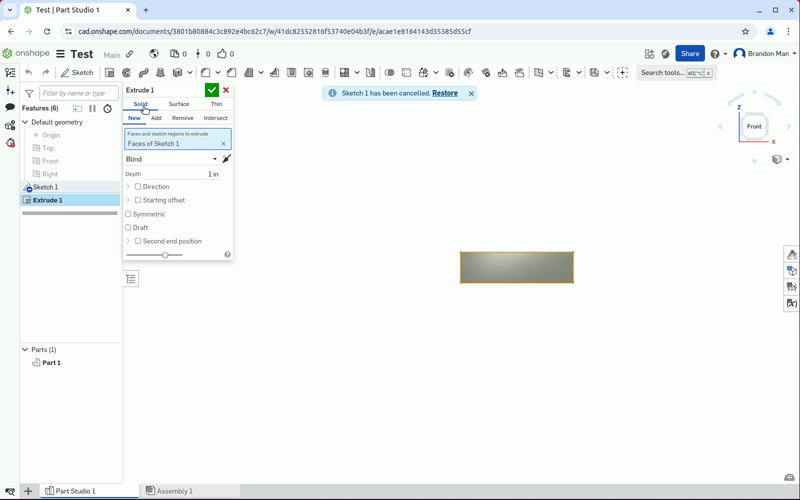
click(143, 106)
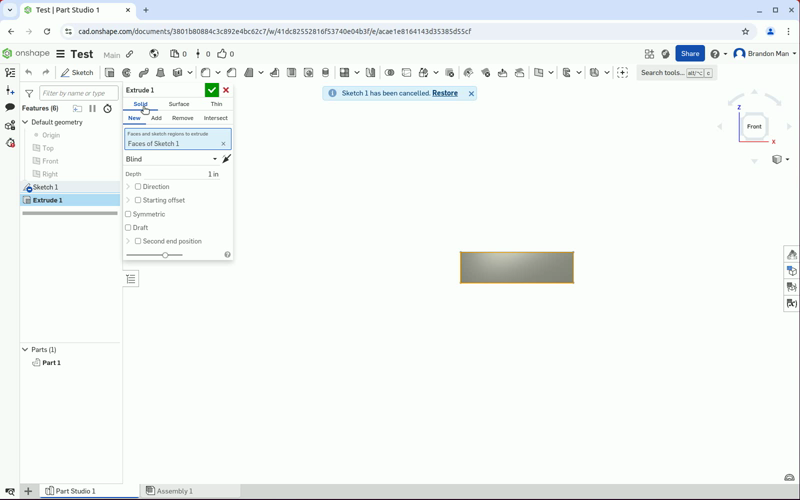
mouse_move(137, 120)
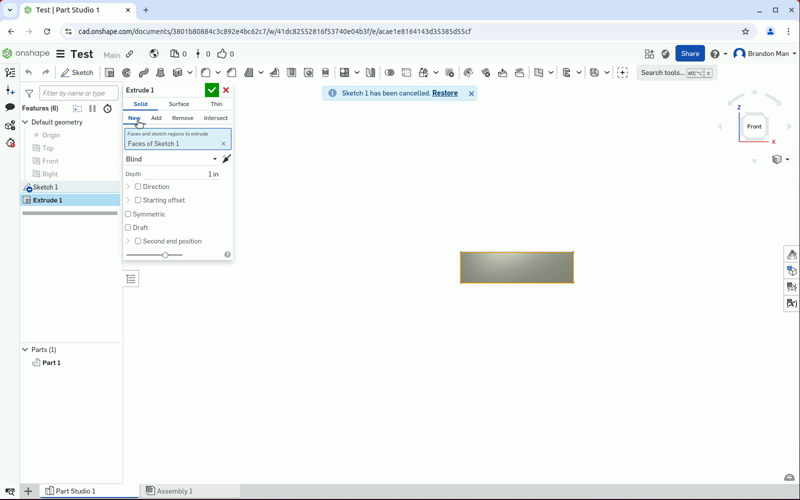
click(137, 120)
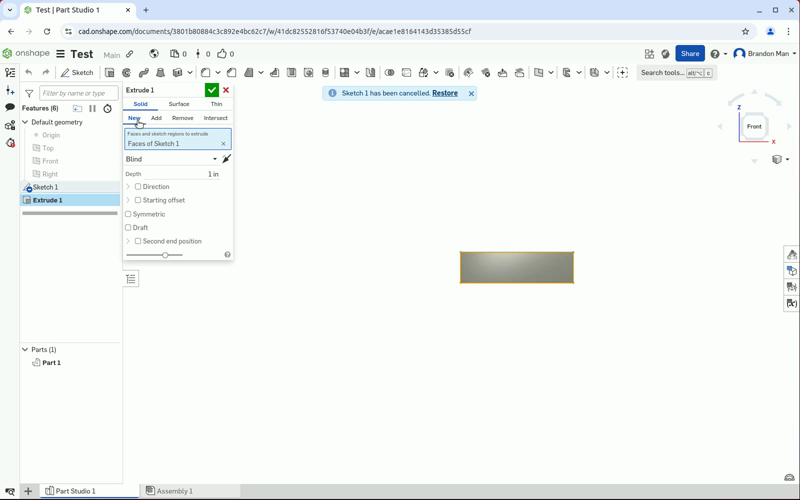
key(tab, 4)
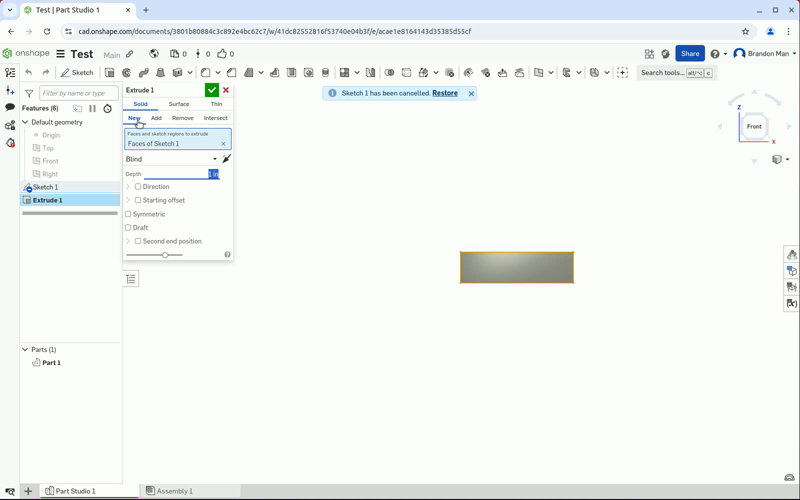
text(0.963)
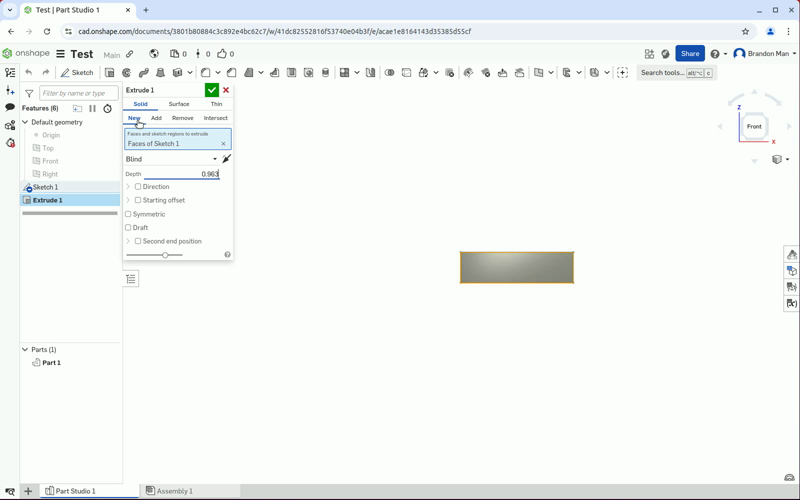
key(enter)
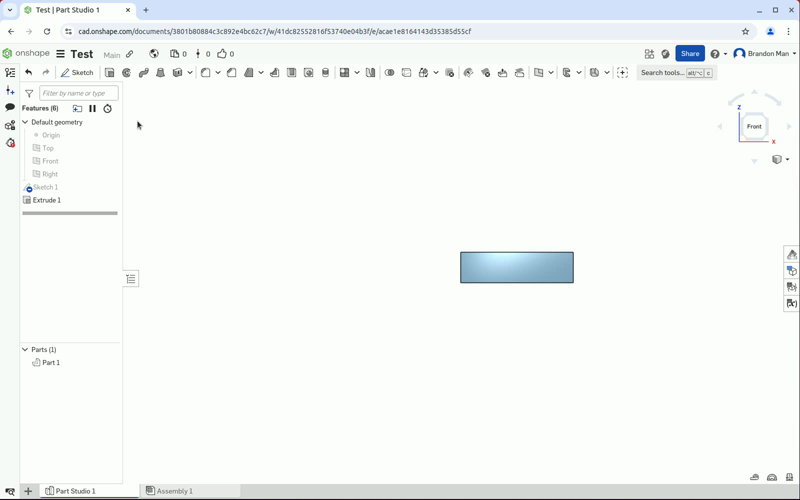
key(shift+h)
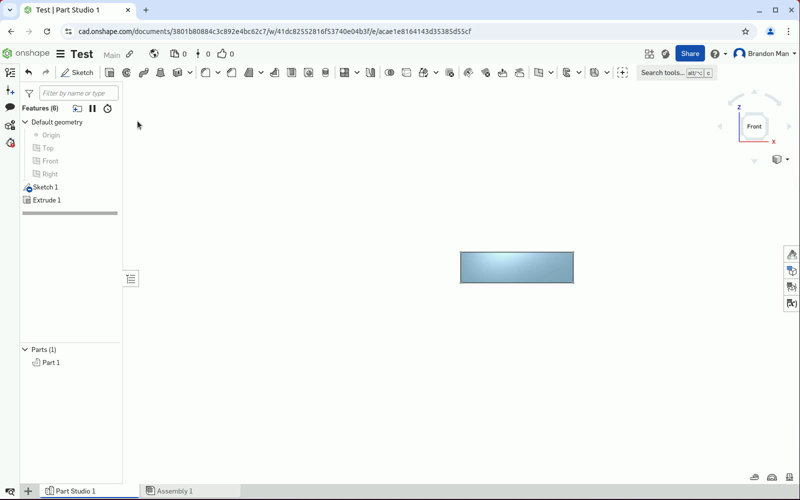
key(shift+h)
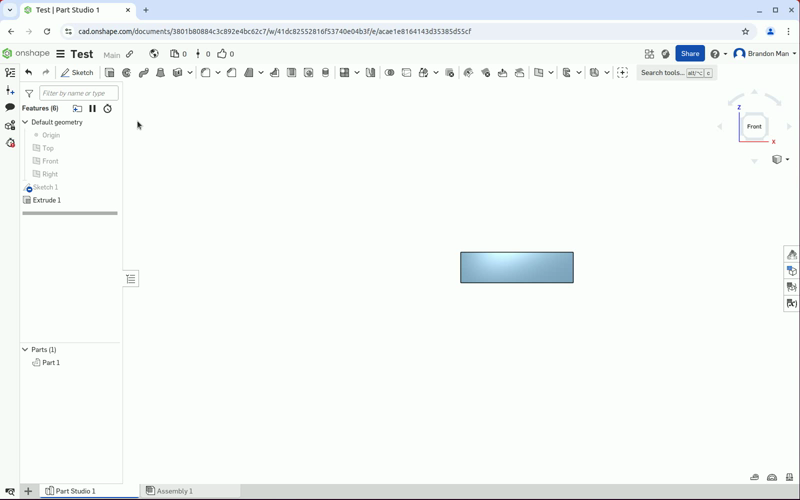
mouse_move(73, 189)
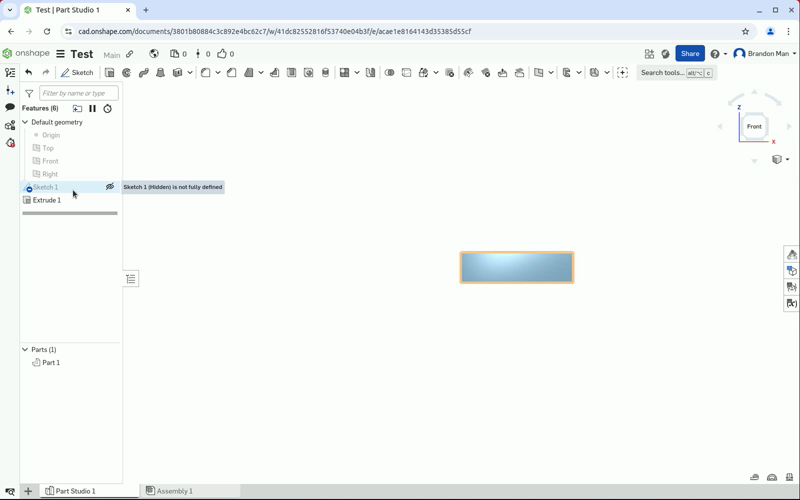
click(73, 189)
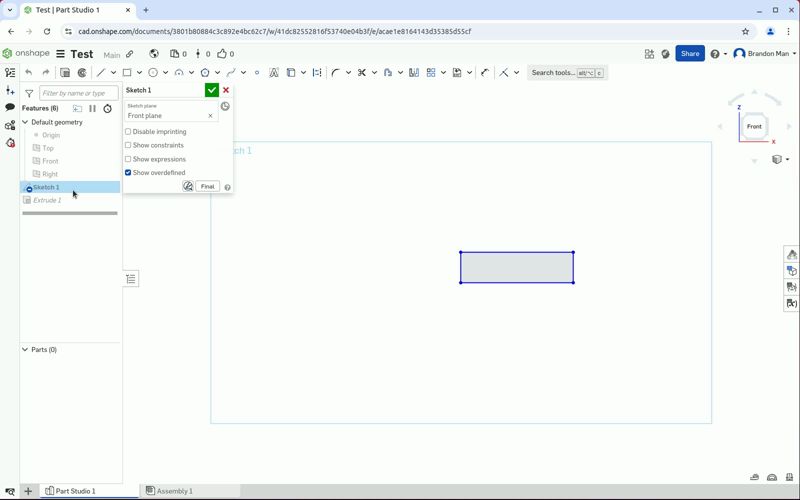
mouse_move(229, 92)
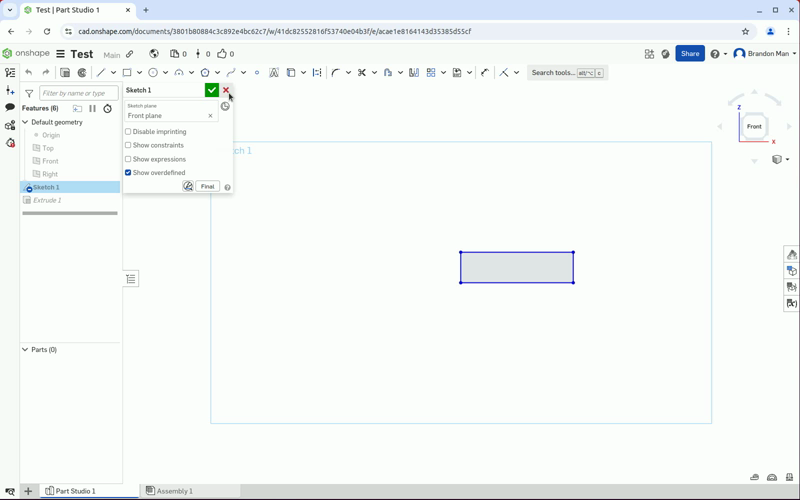
click(229, 92)
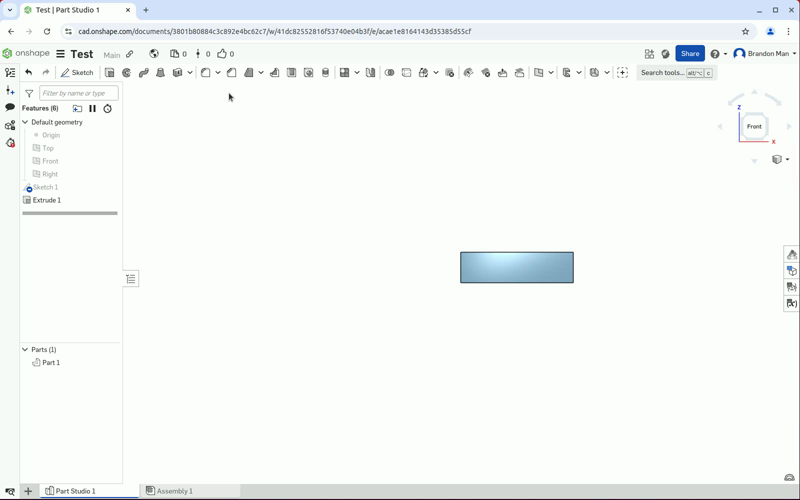
mouse_move(541, 75)
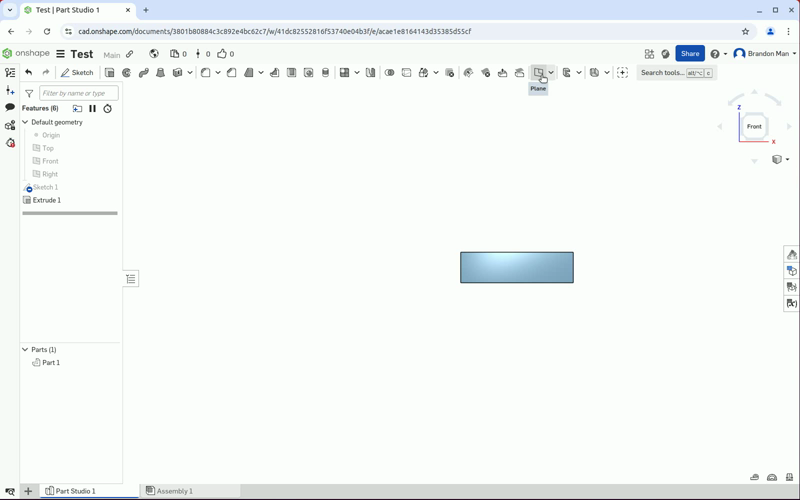
click(541, 75)
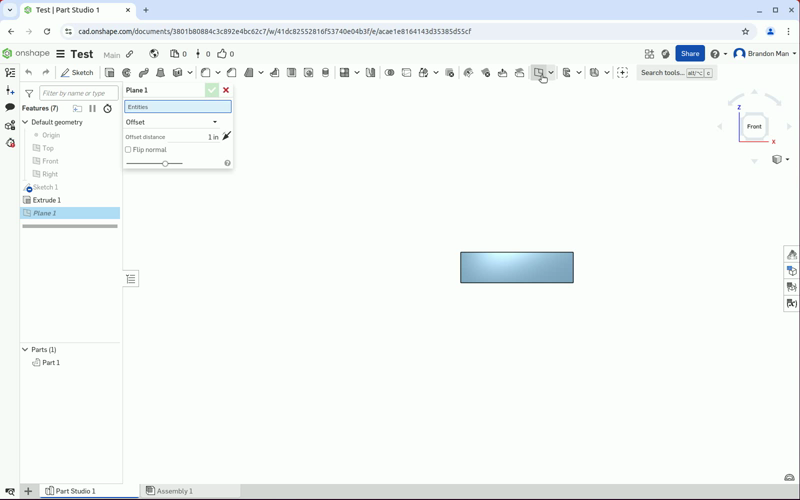
mouse_move(73, 163)
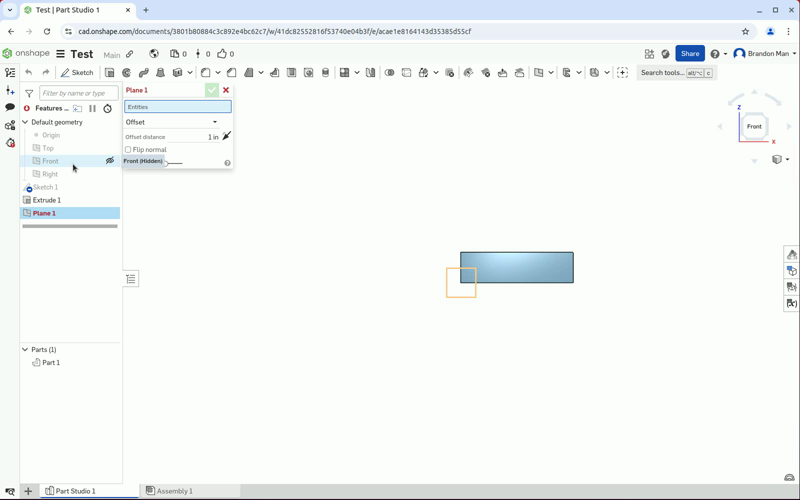
click(73, 163)
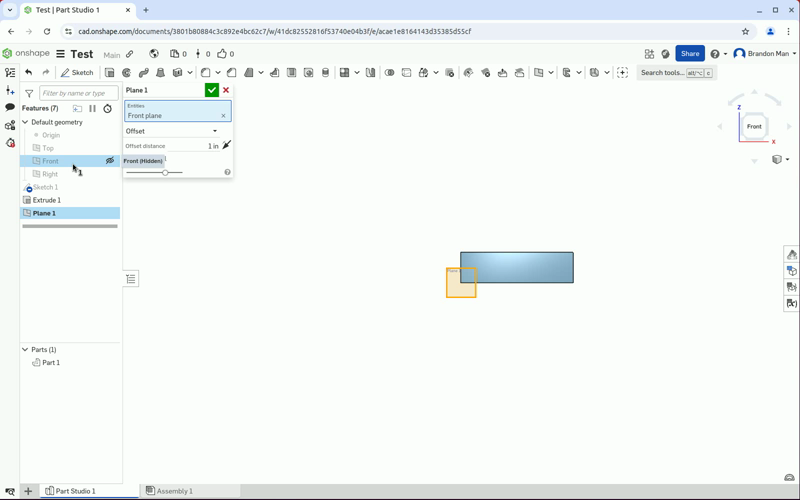
key(tab, 2)
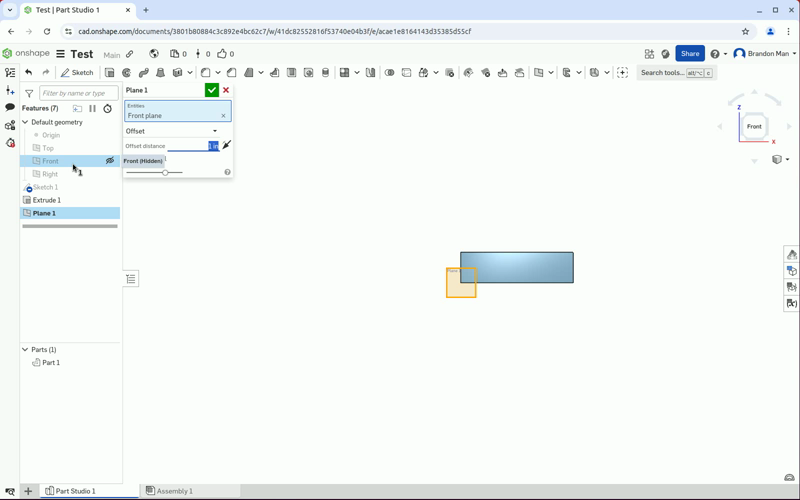
text(0.955)
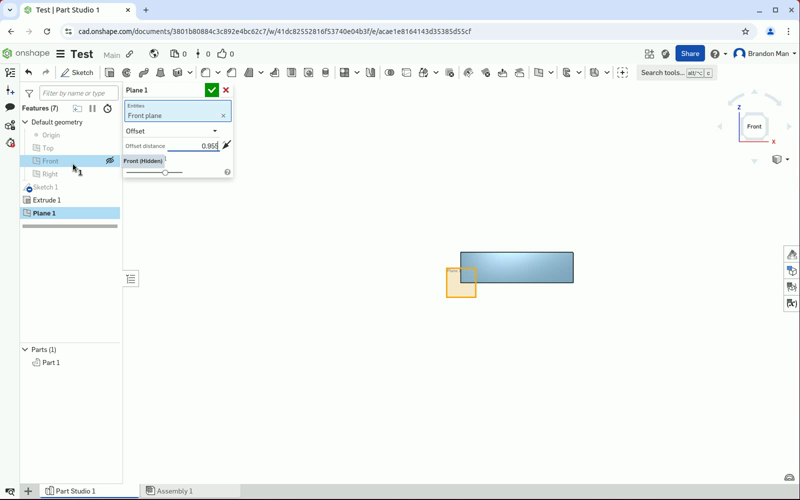
key(enter, 2)
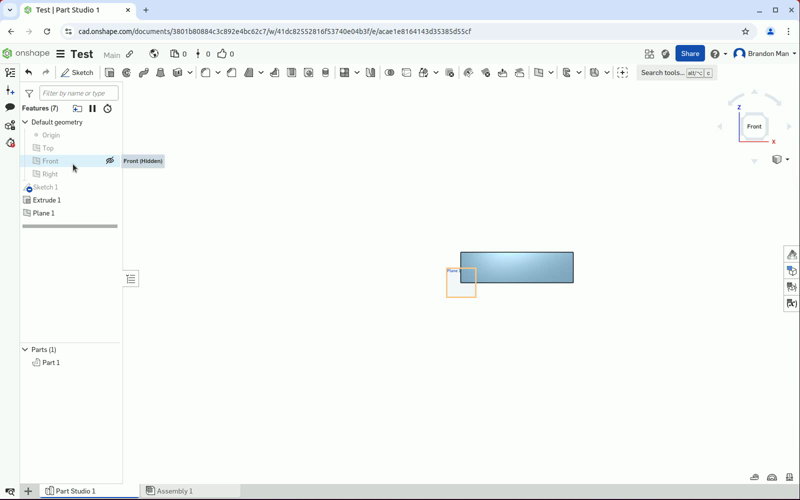
key(shift+s)
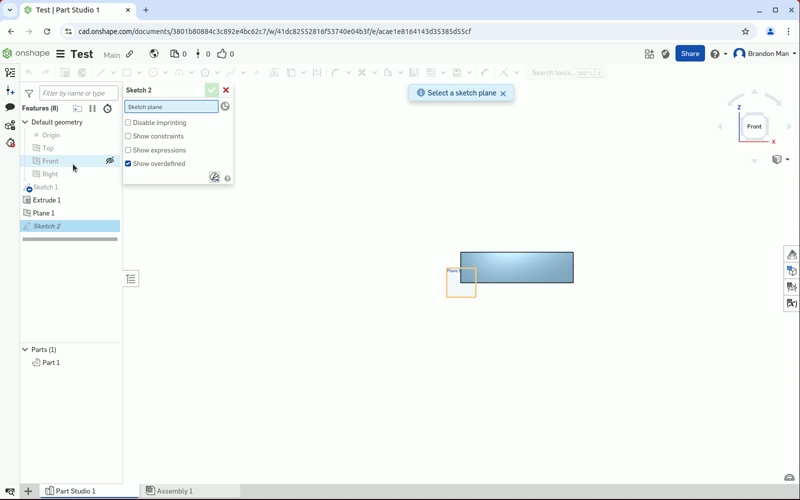
mouse_move(73, 215)
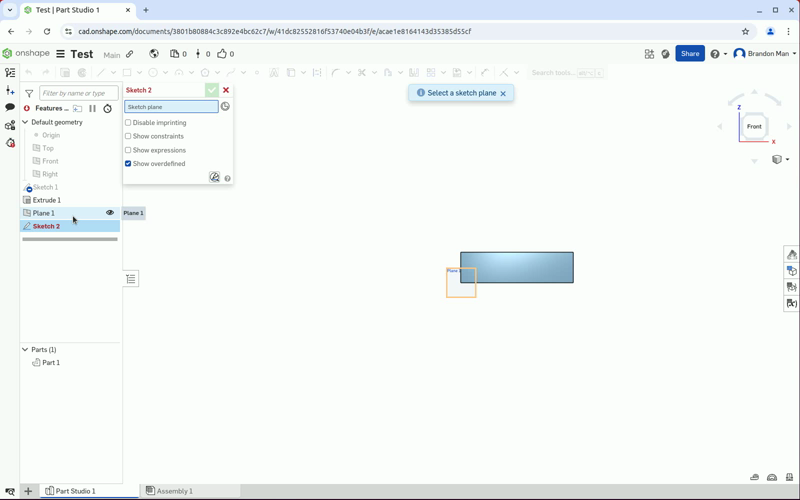
click(73, 215)
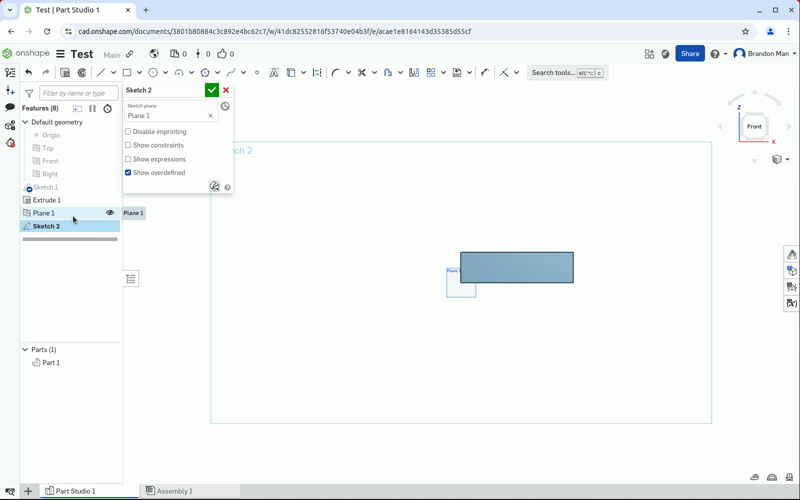
mouse_move(73, 352)
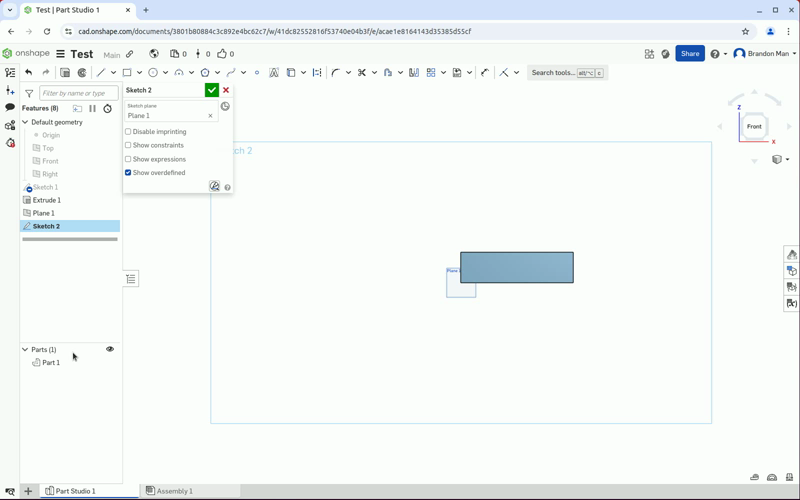
key(y)
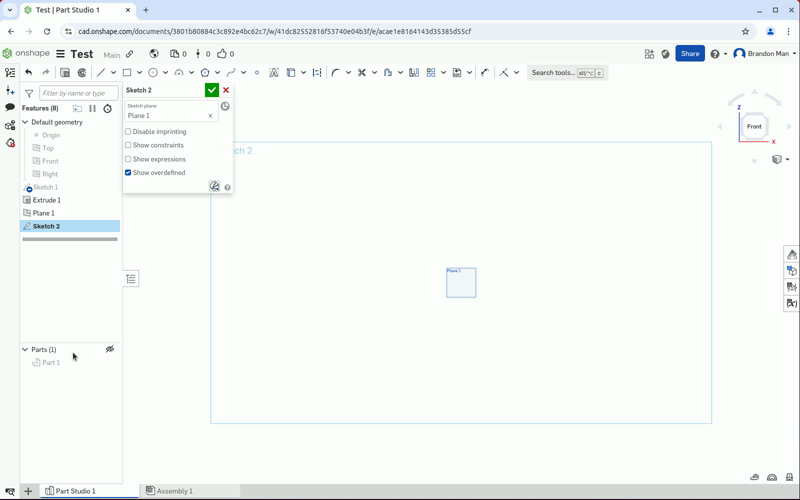
key(c)
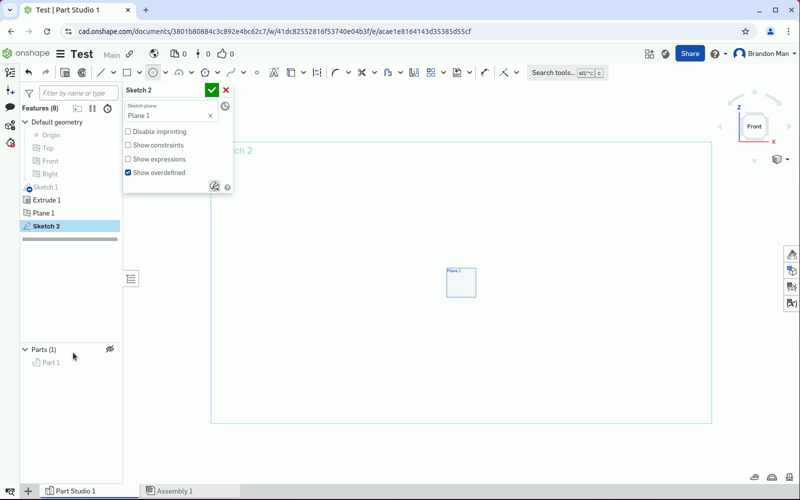
key_down(shift)
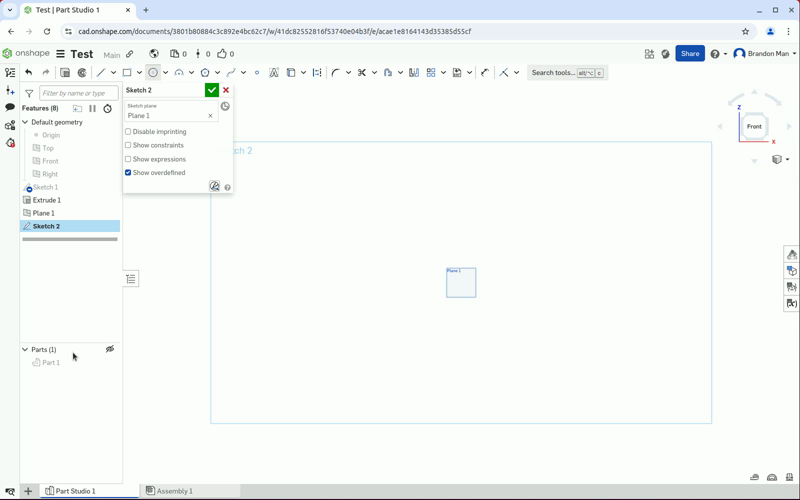
mouse_move(517, 267)
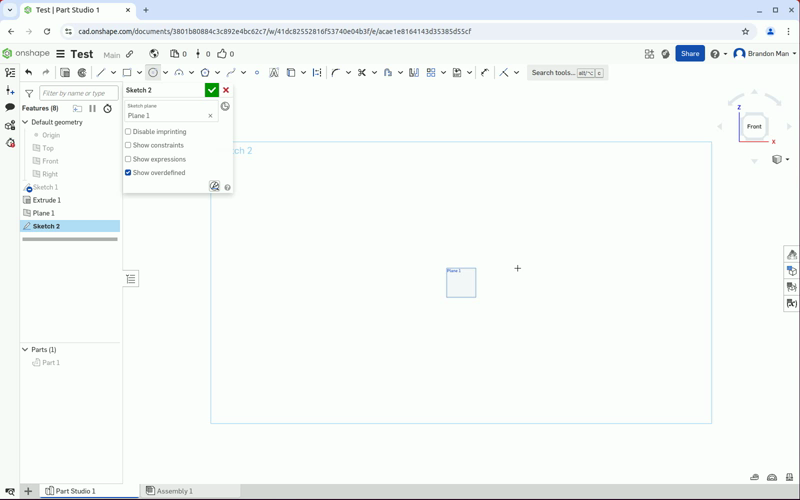
click(517, 267)
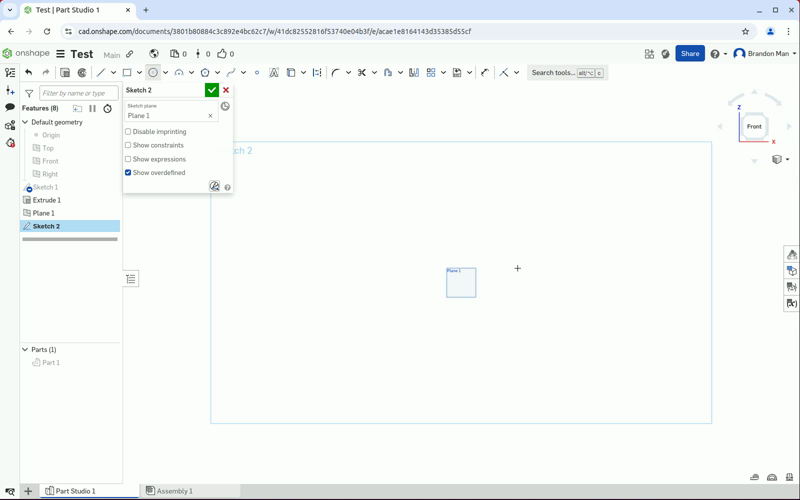
key_up(shift)
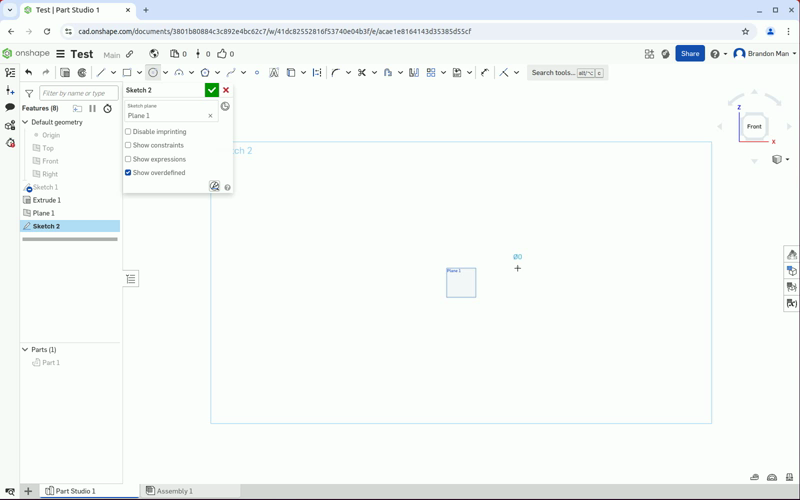
mouse_move(522, 267)
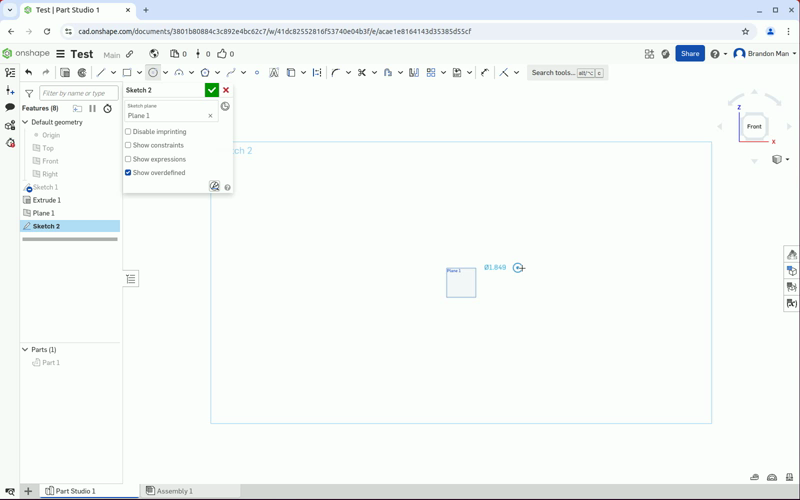
click(522, 267)
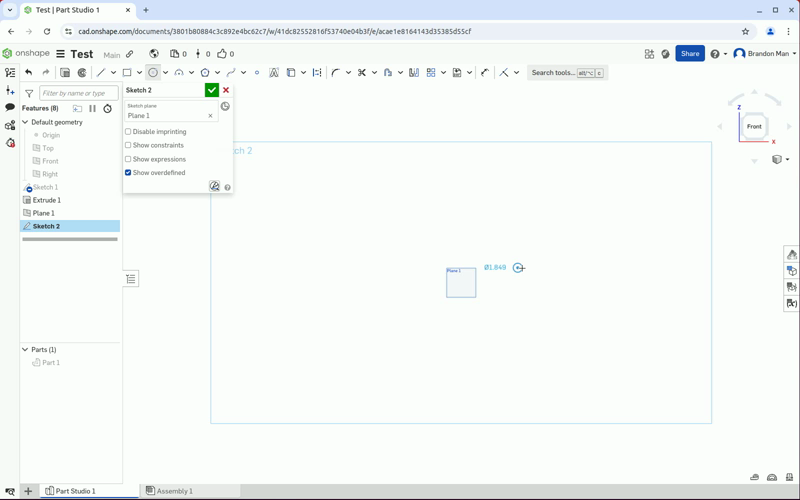
key(esc)
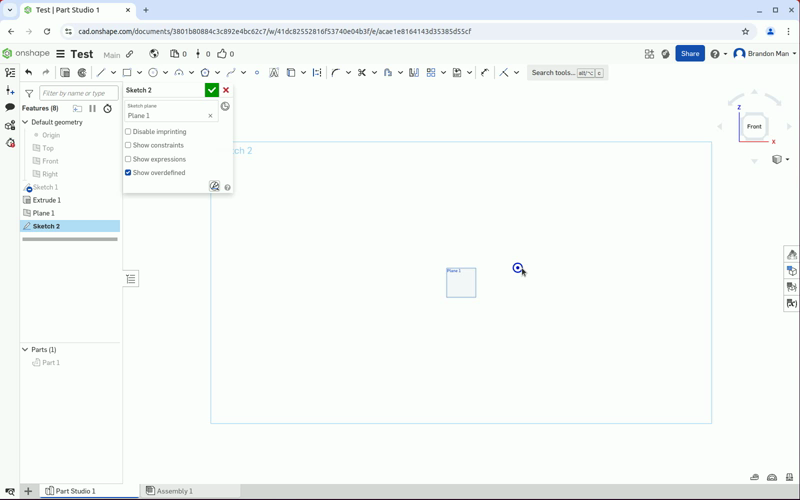
mouse_move(518, 263)
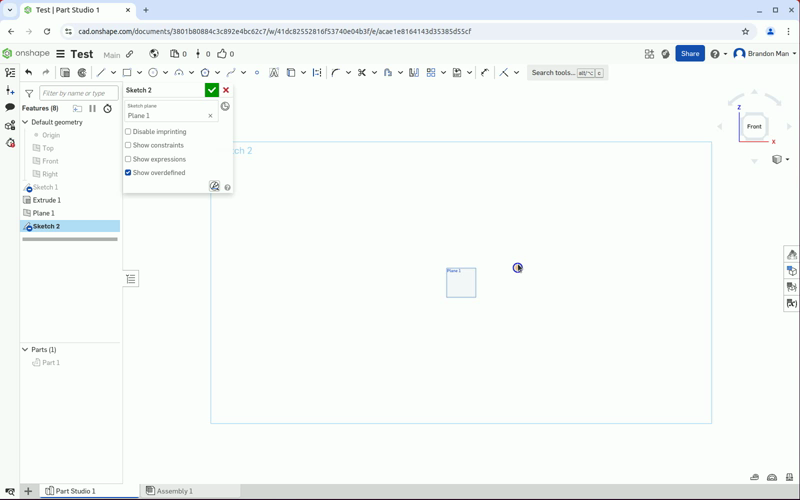
scroll(6)
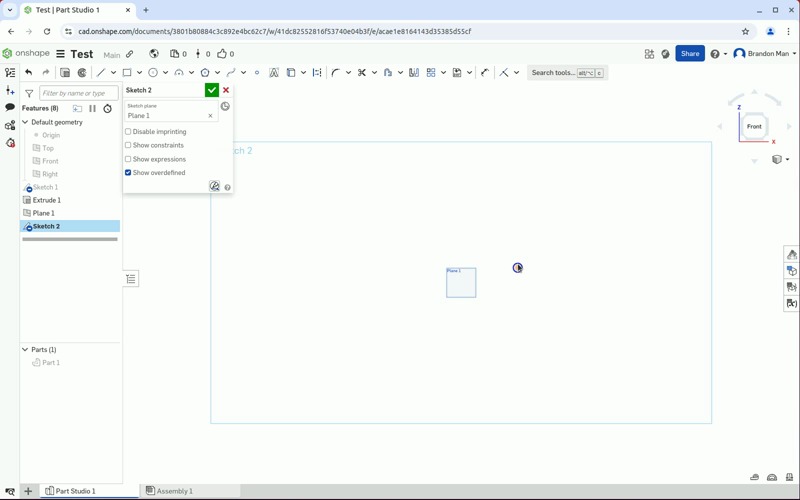
scroll(6)
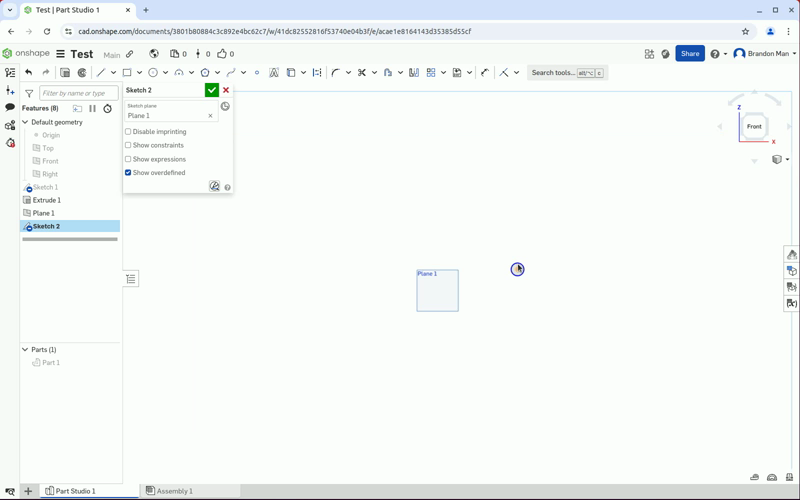
scroll(6)
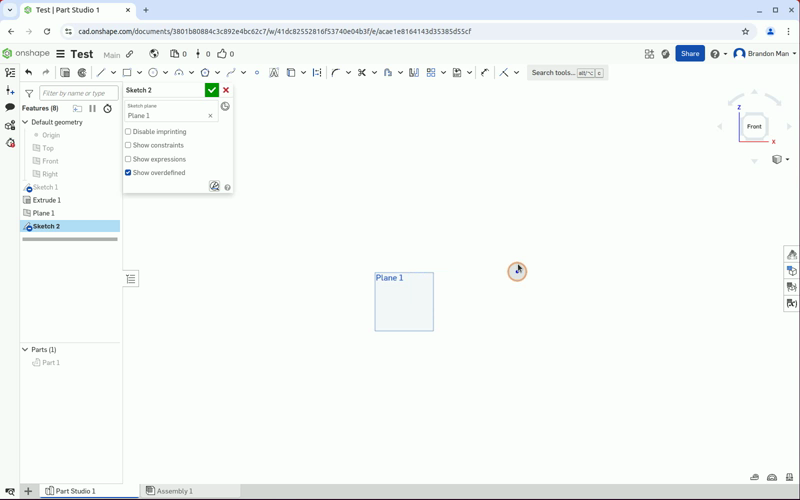
scroll(6)
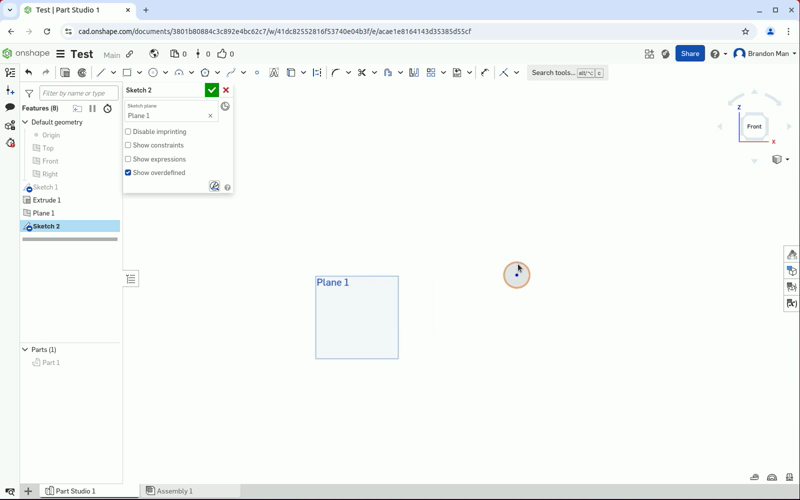
scroll(6)
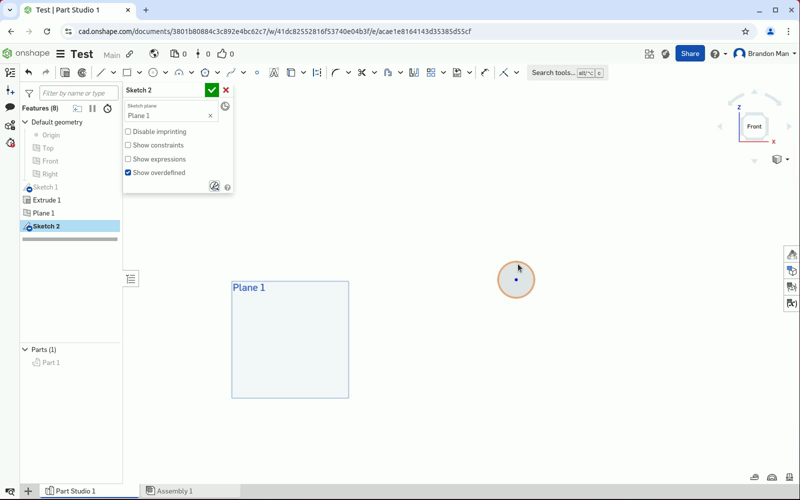
scroll(6)
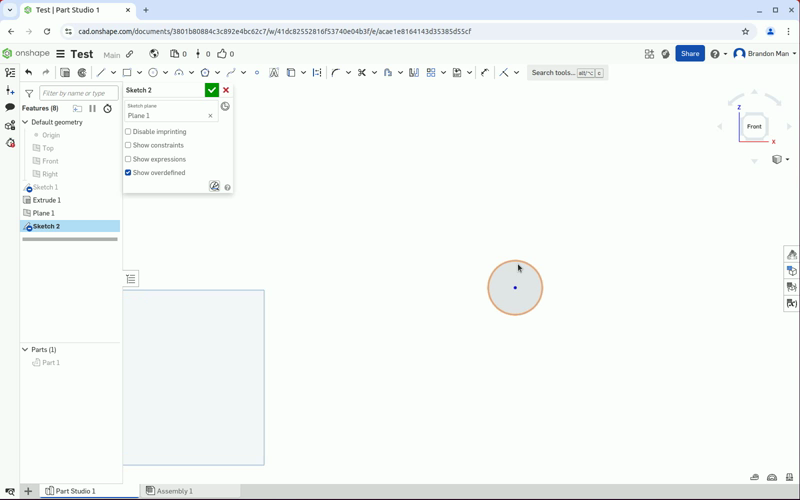
scroll(6)
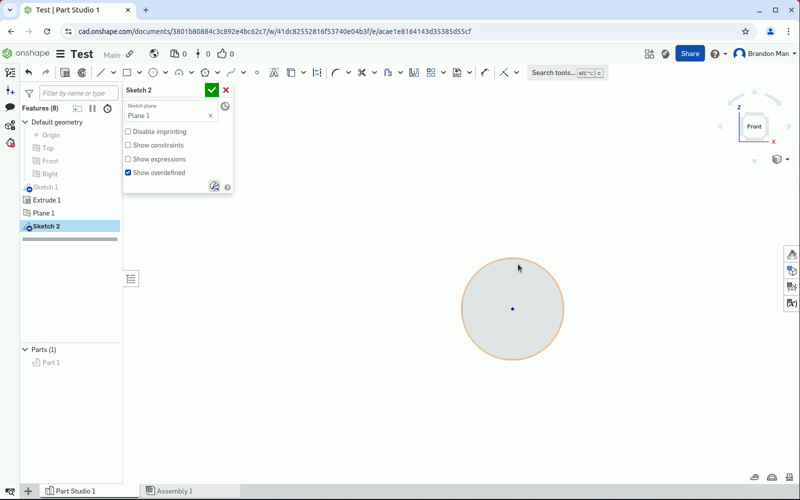
click(518, 263)
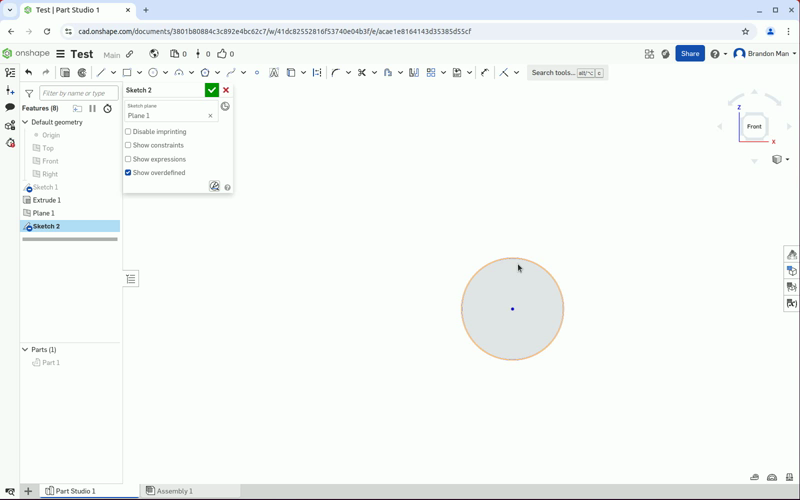
scroll(-6)
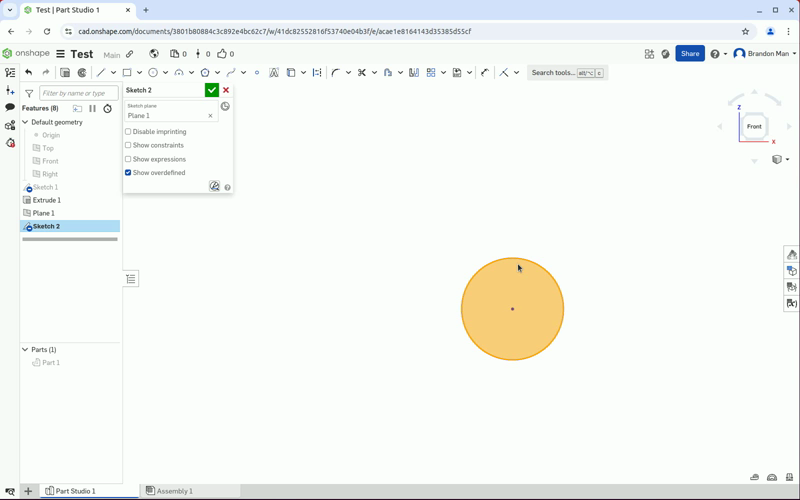
scroll(-6)
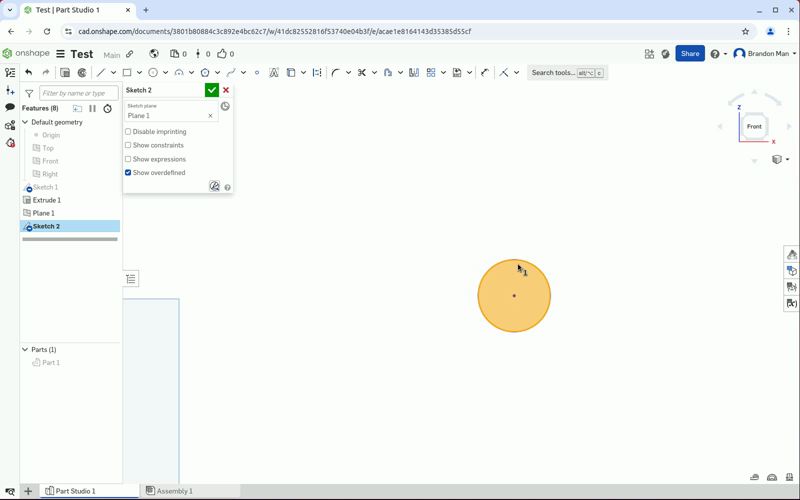
scroll(-6)
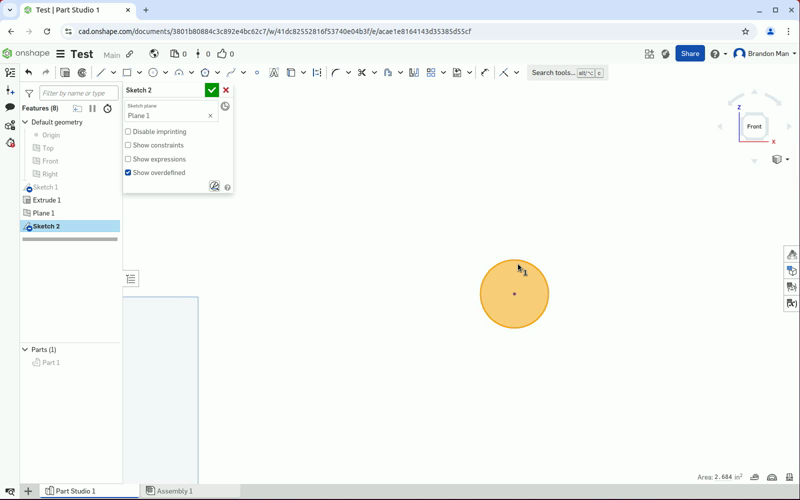
scroll(-6)
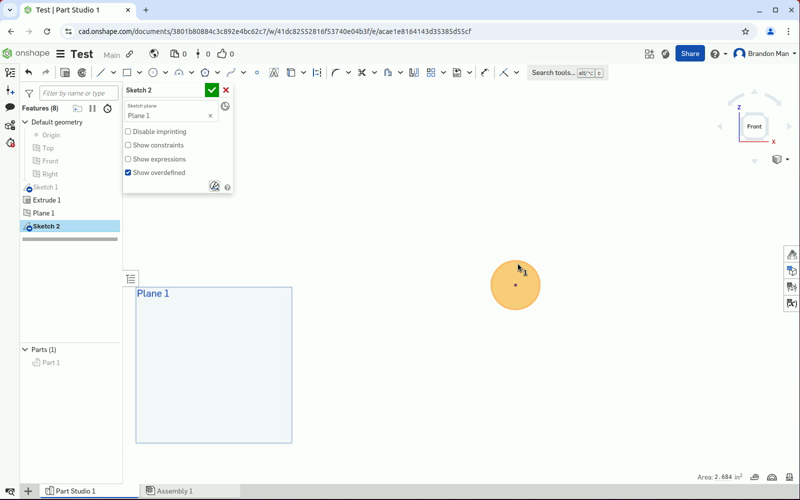
scroll(-6)
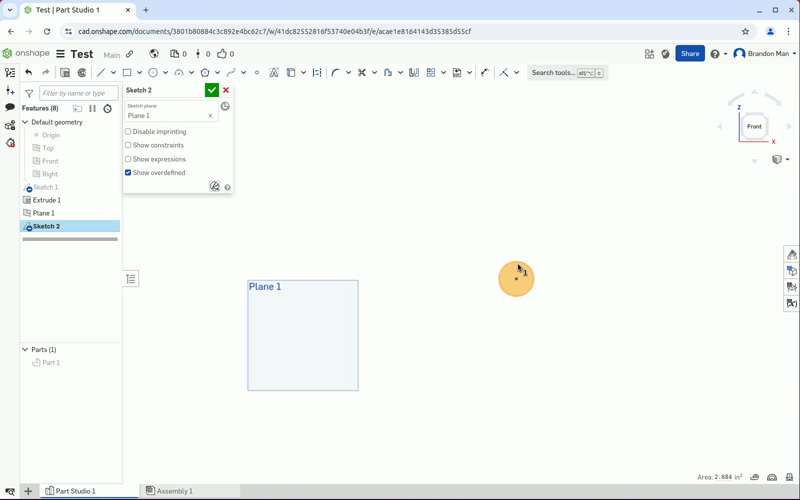
scroll(-6)
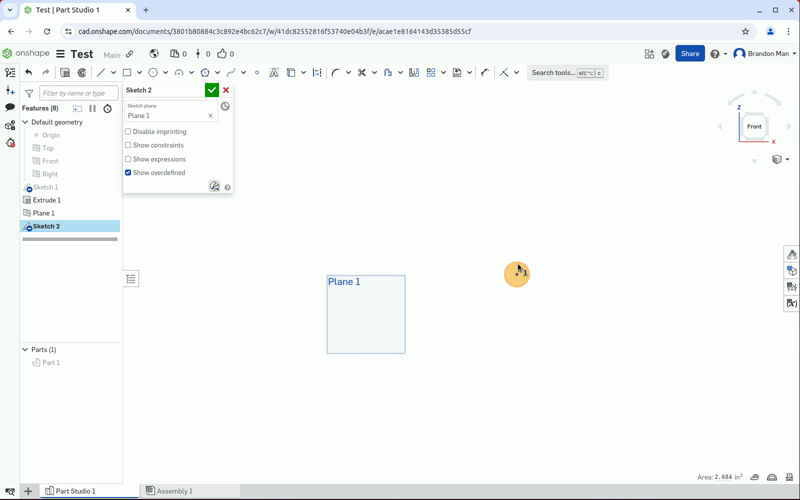
scroll(-6)
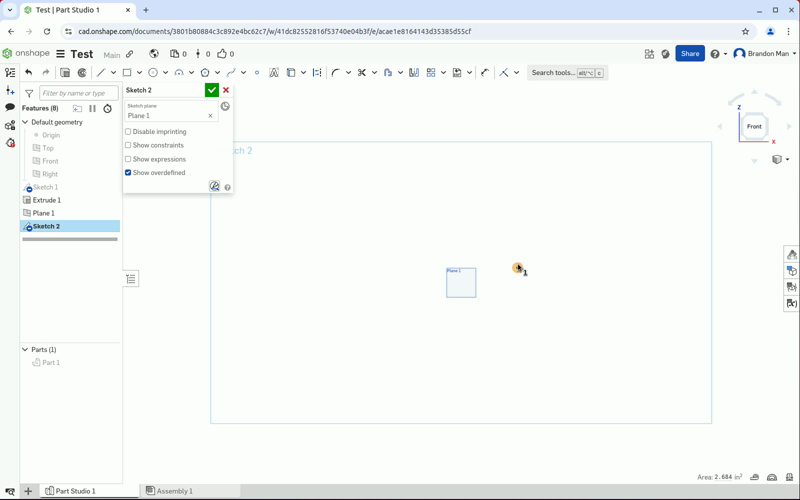
mouse_move(73, 352)
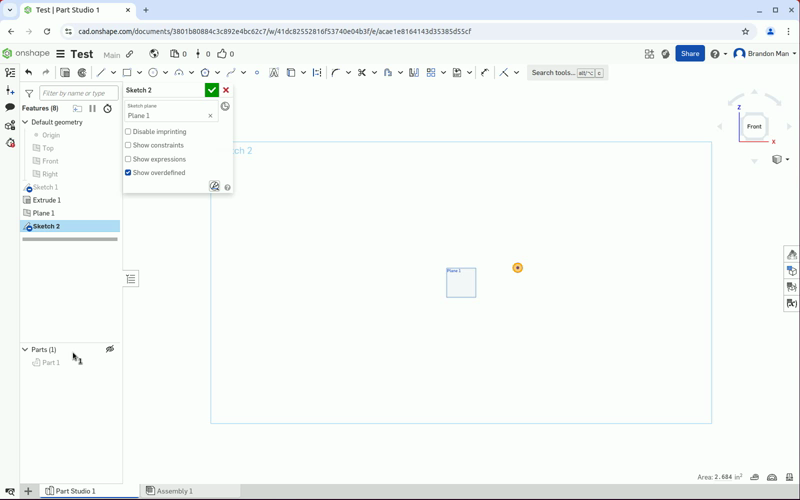
key(shift+y)
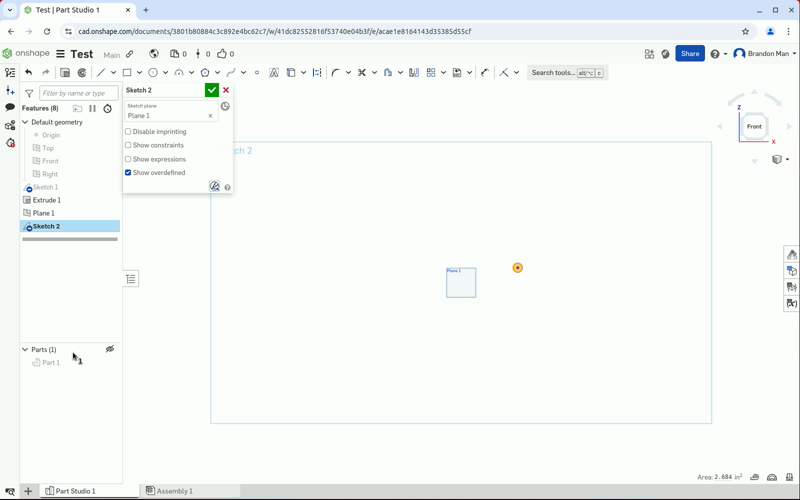
key(shift+e)
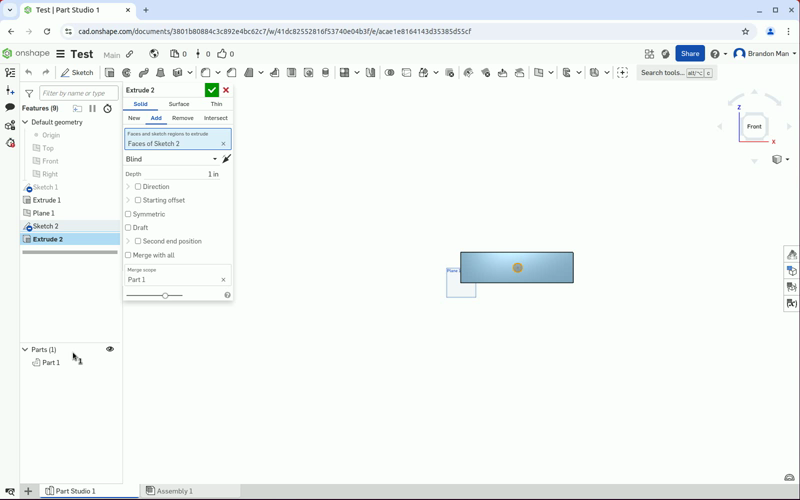
mouse_move(143, 106)
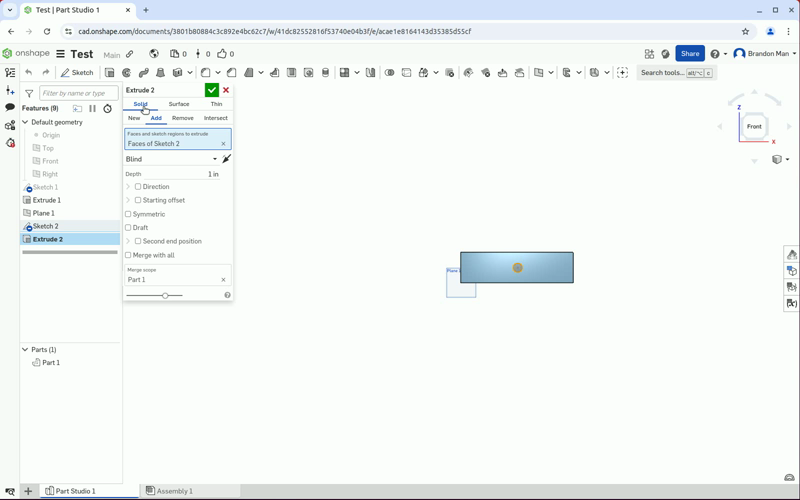
click(143, 106)
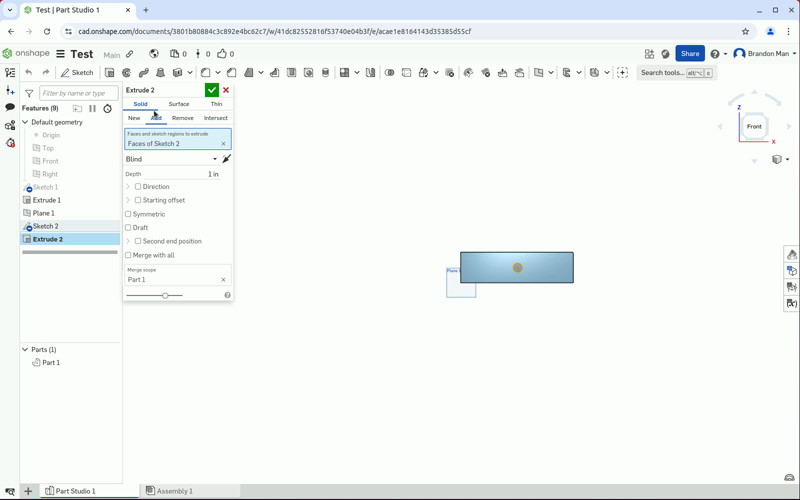
mouse_move(186, 120)
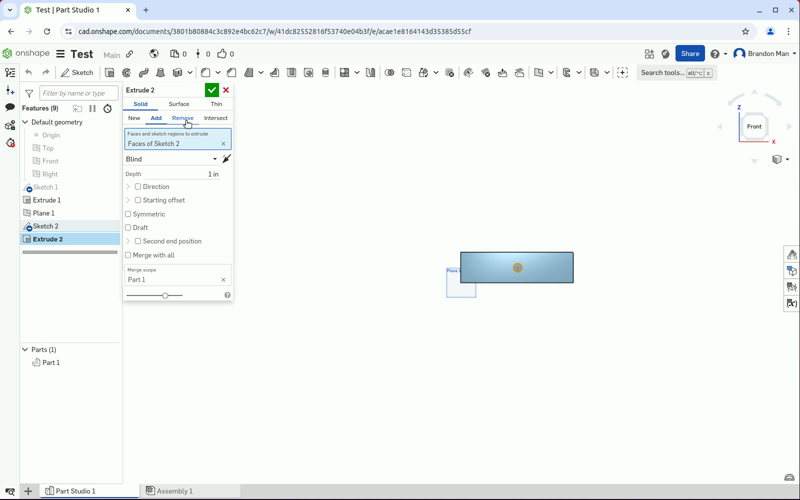
click(186, 120)
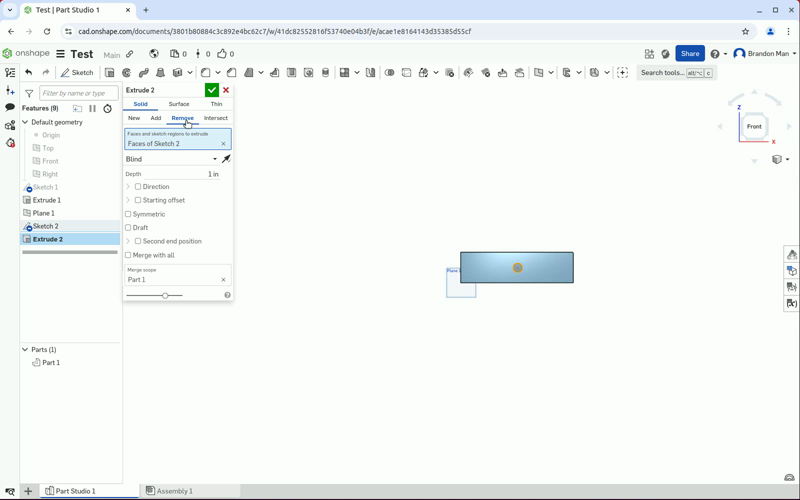
key(tab, 4)
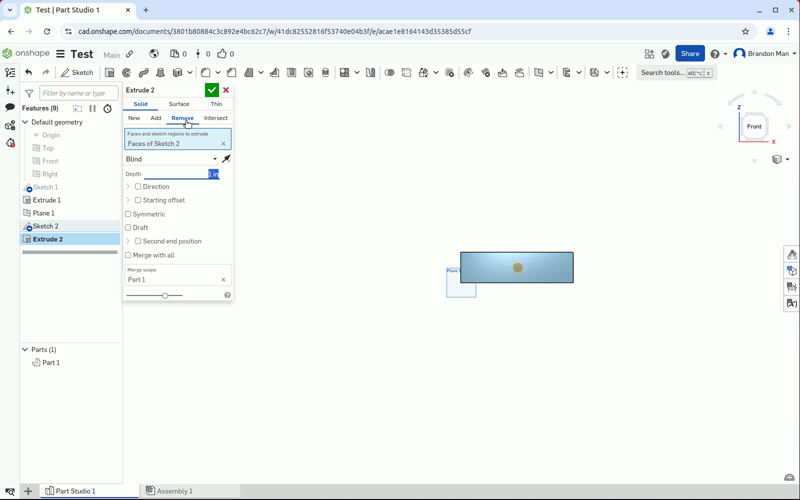
text(5.296)
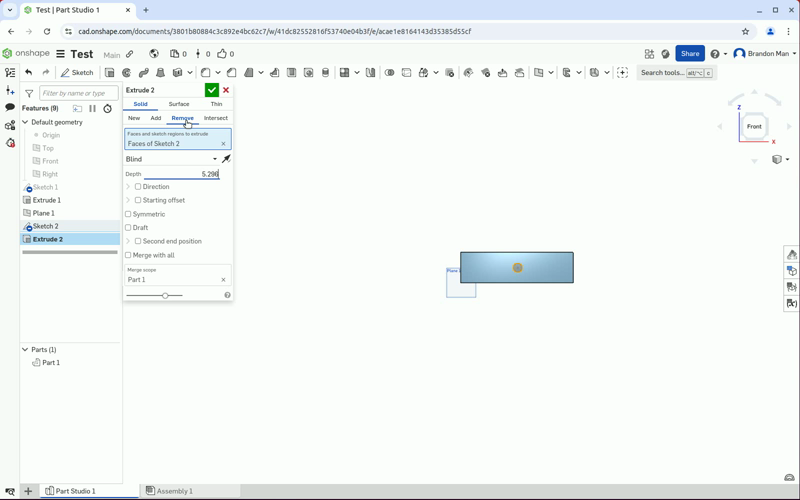
key(tab, 6)
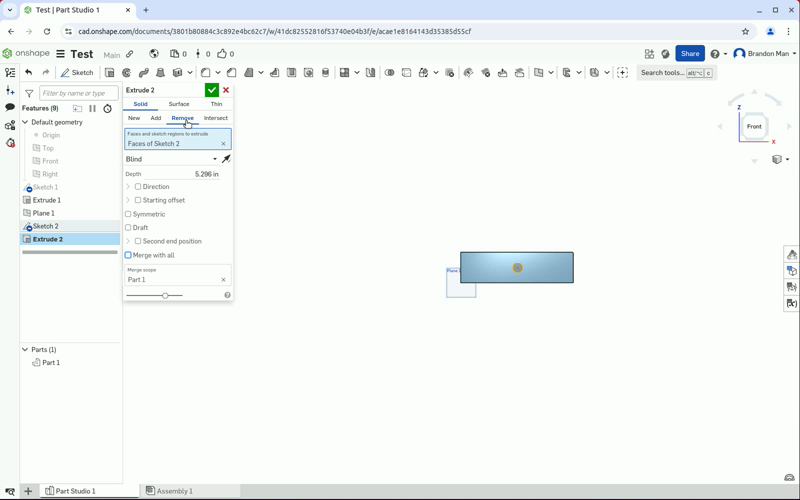
key(space)
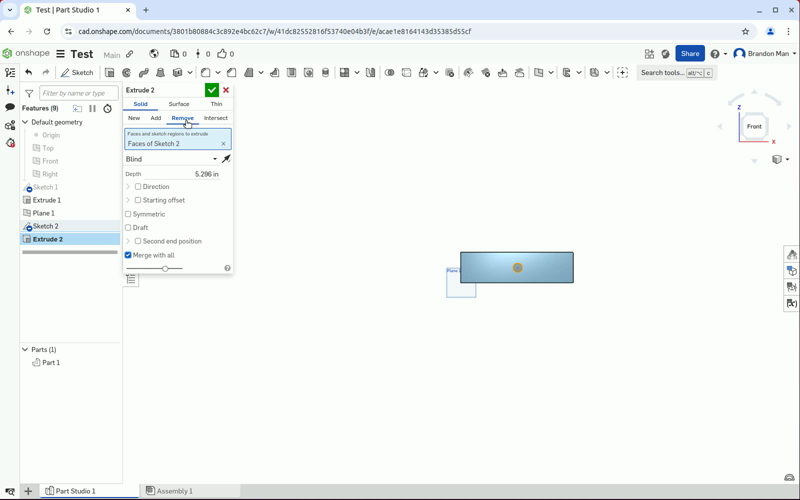
key(enter)
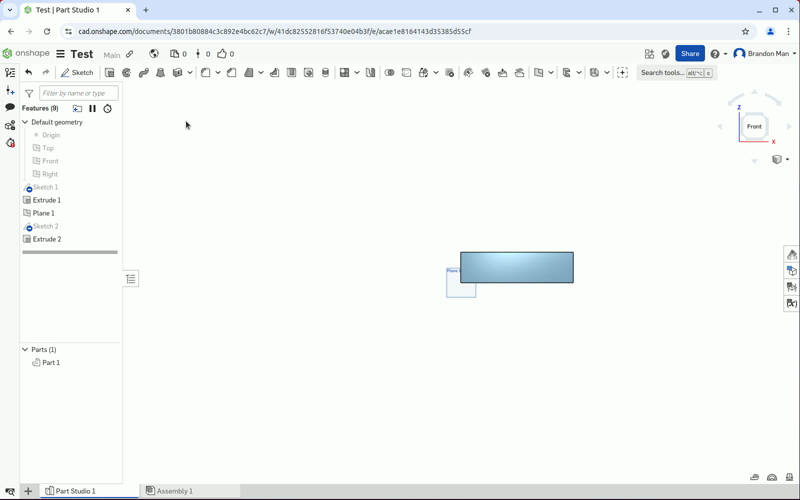
key(shift+h)
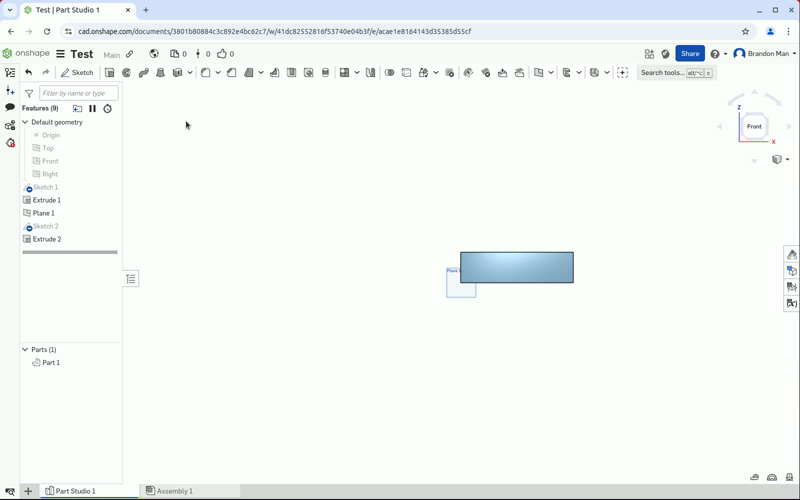
key(shift+h)
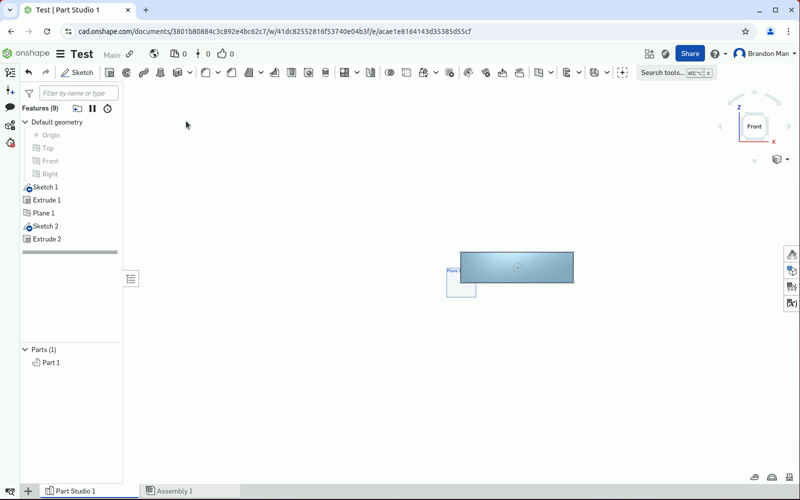
key(shift+7)
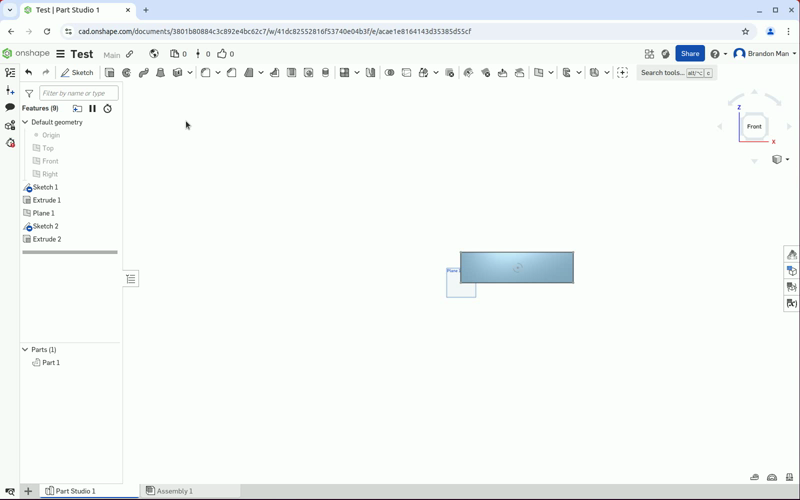
key(left, 2)
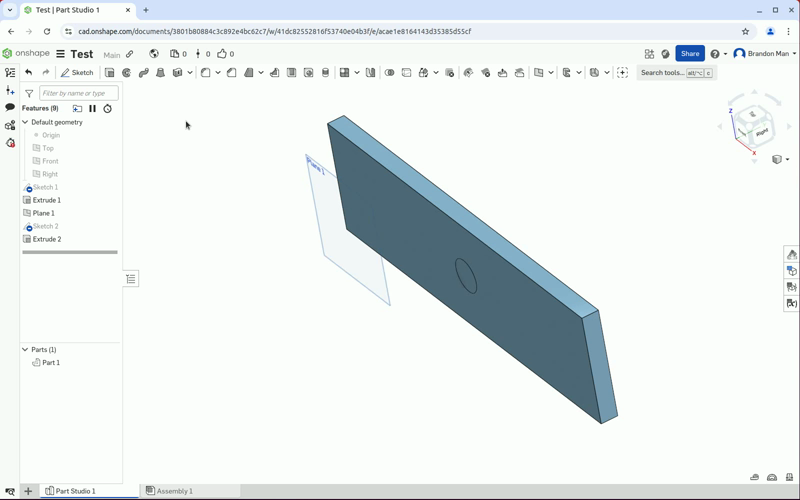
key(down, 2)
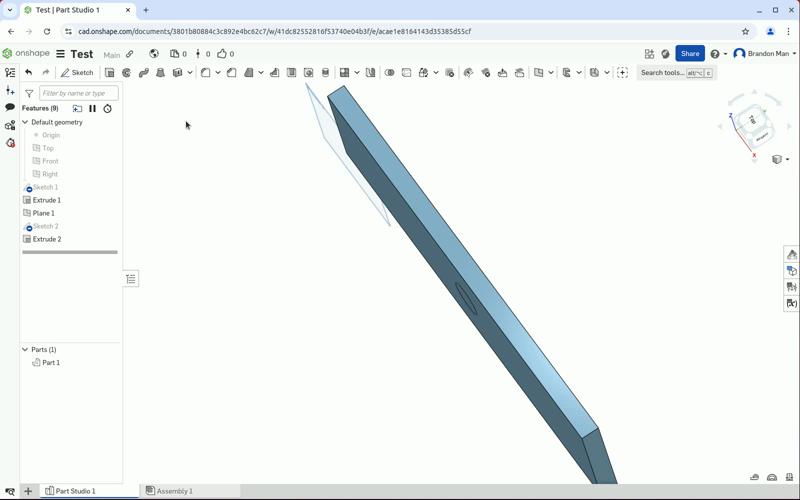
key(up, 2)
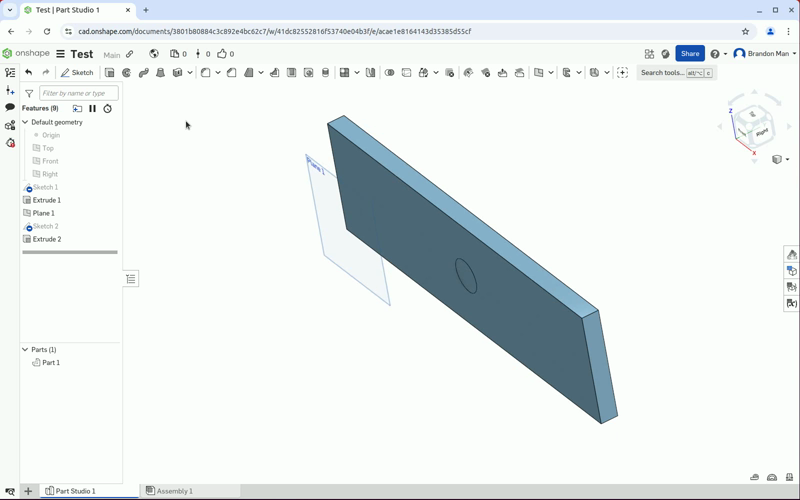
key(right, 2)
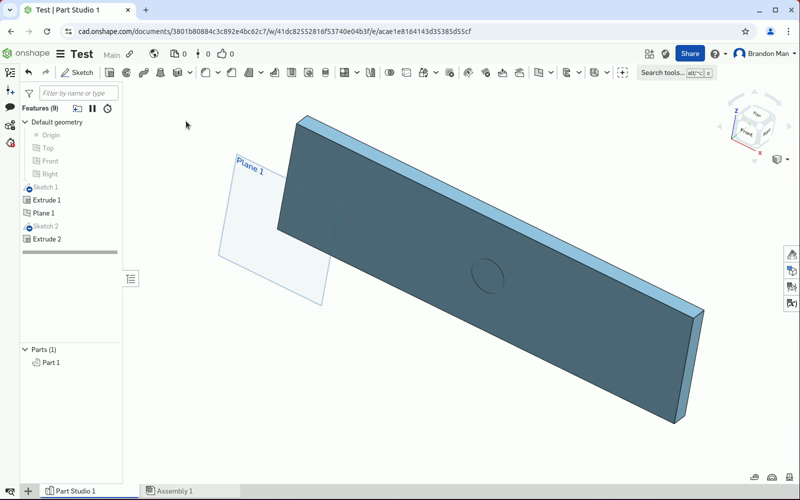
mouse_move(73, 189)
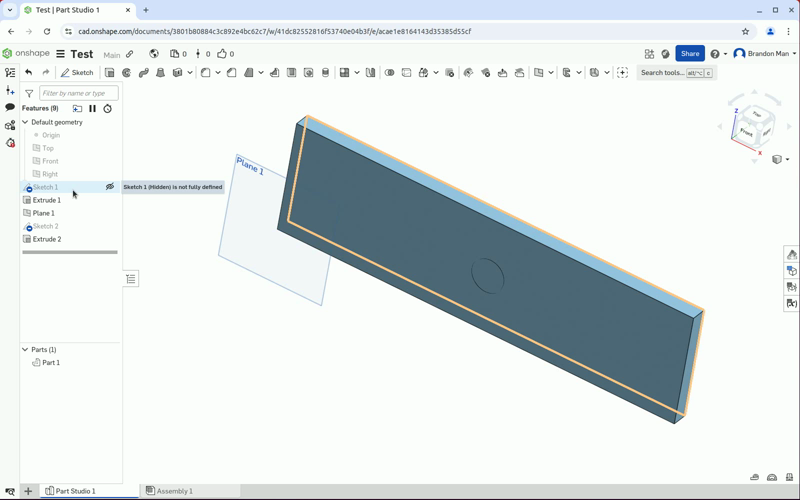
click(73, 189)